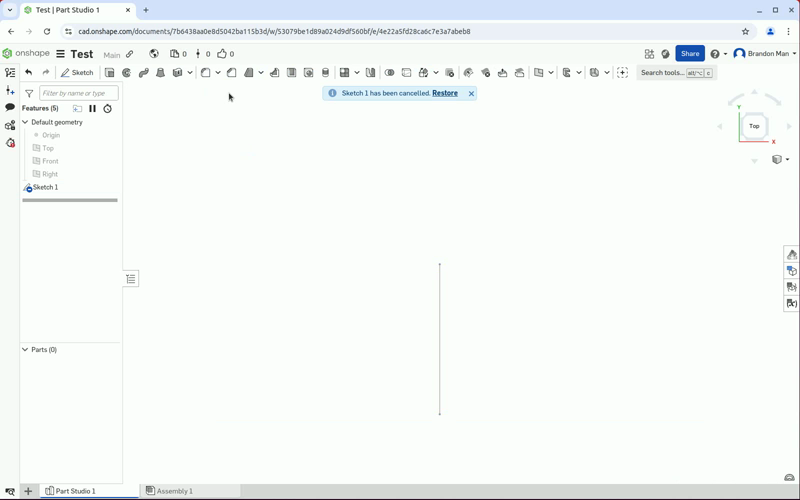
key(shift+h)
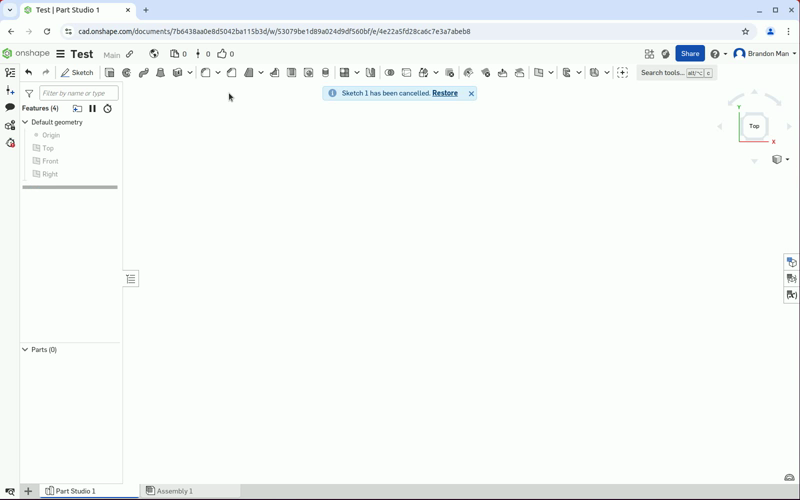
mouse_move(73, 352)
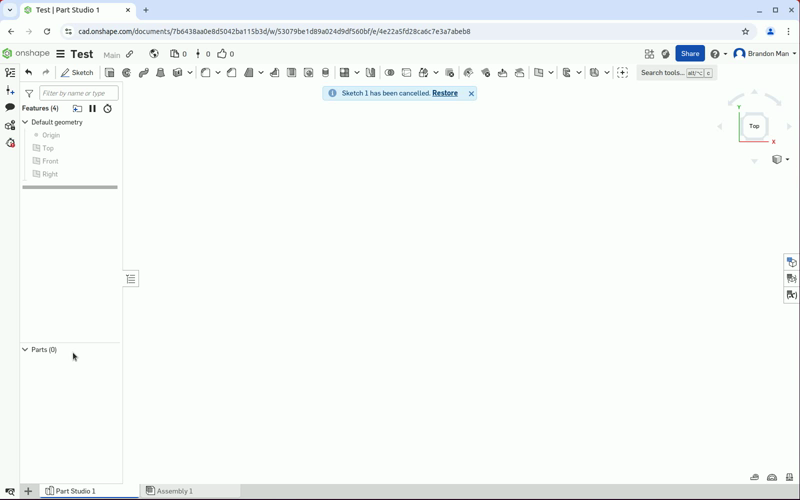
key(y)
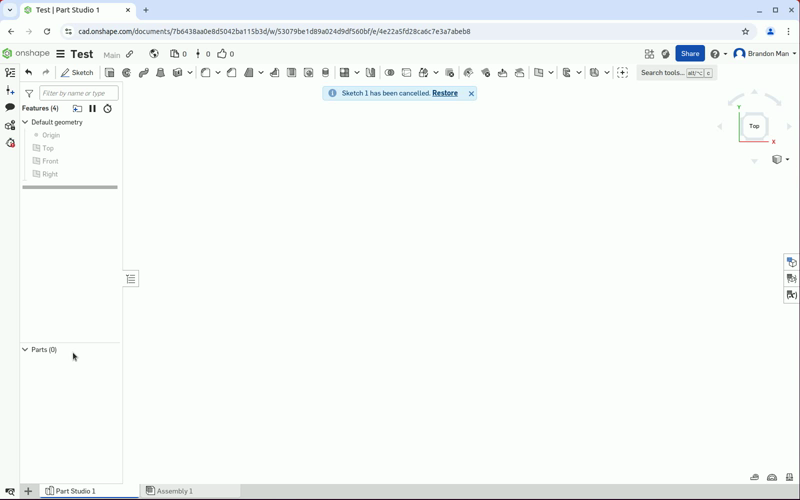
key(shift+p)
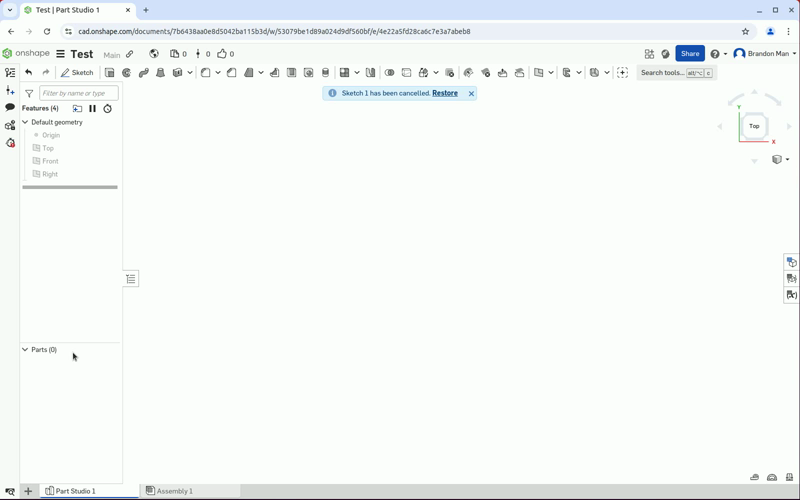
key(space)
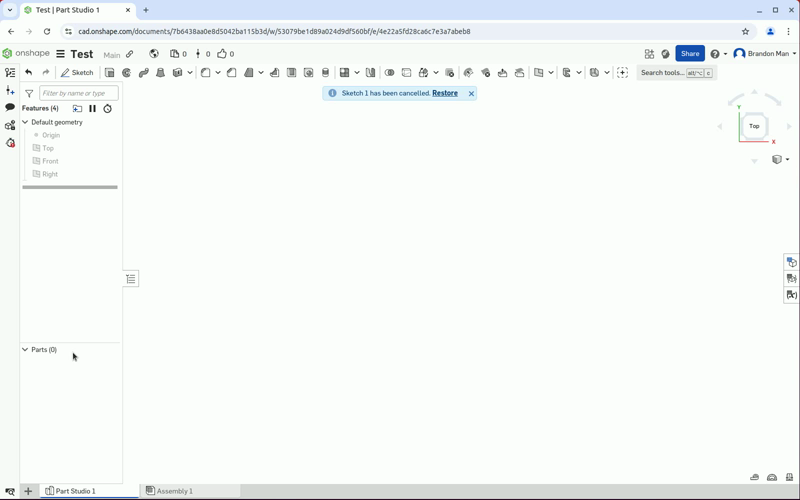
key_down(shift)
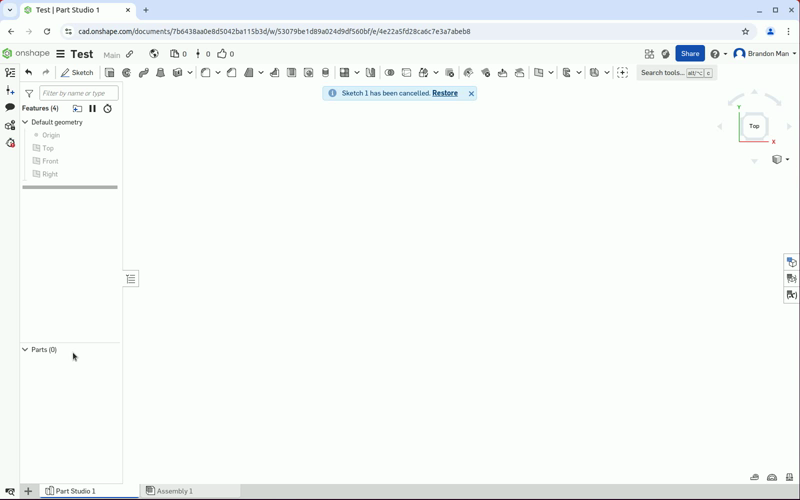
key(up)
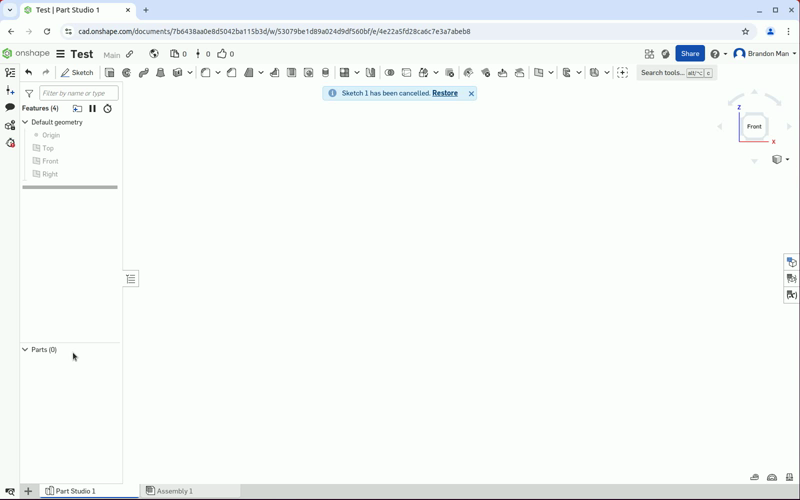
key_up(shift)
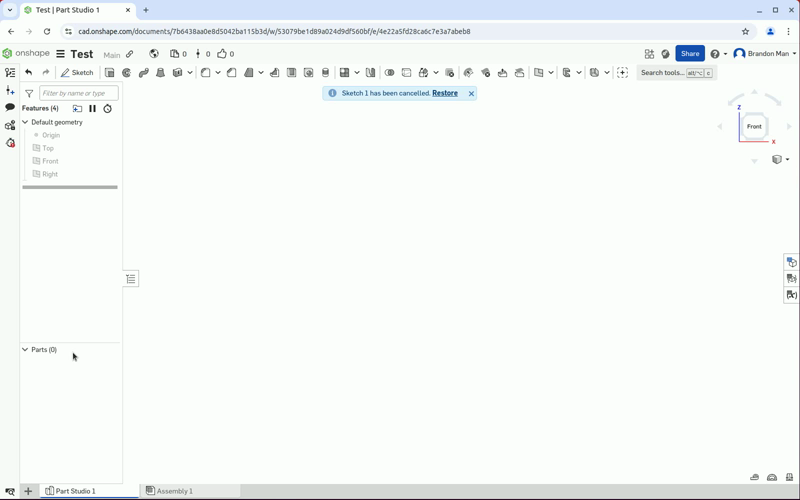
mouse_move(73, 352)
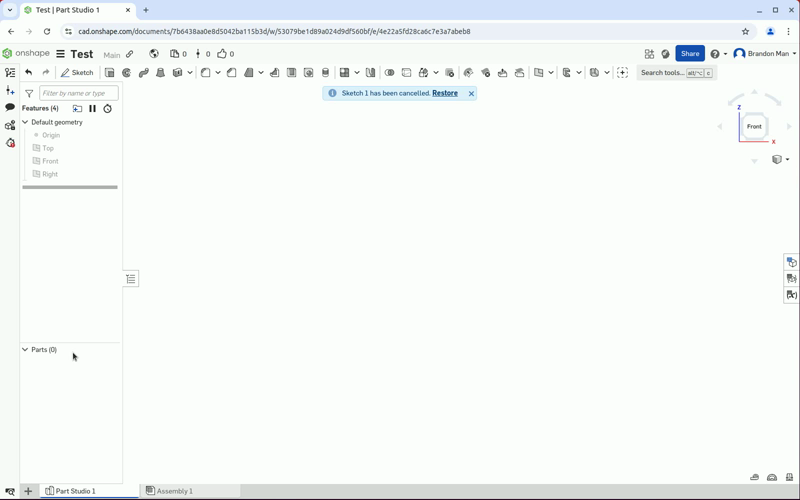
key(shift+y)
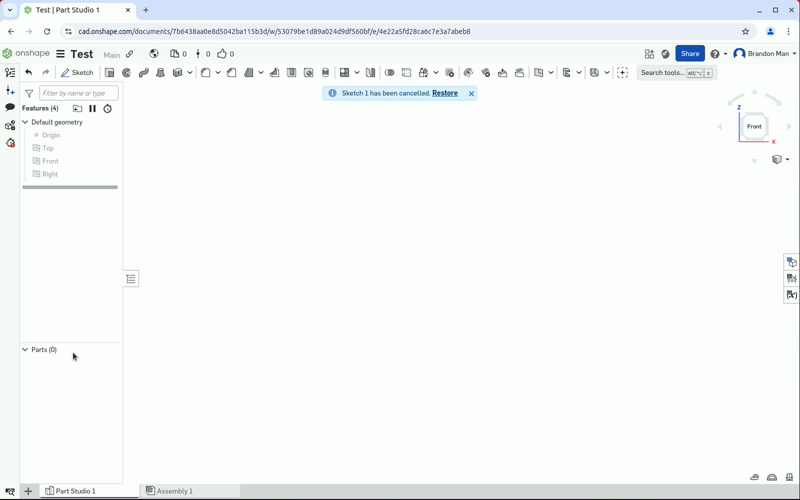
key(shift+s)
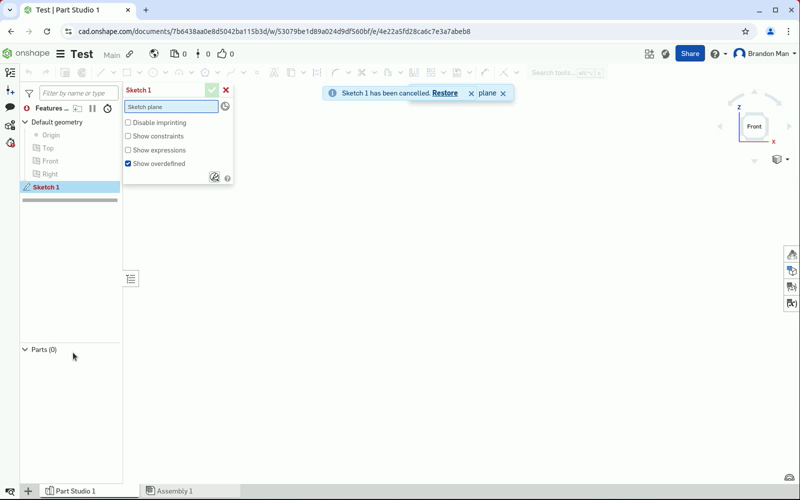
mouse_move(73, 163)
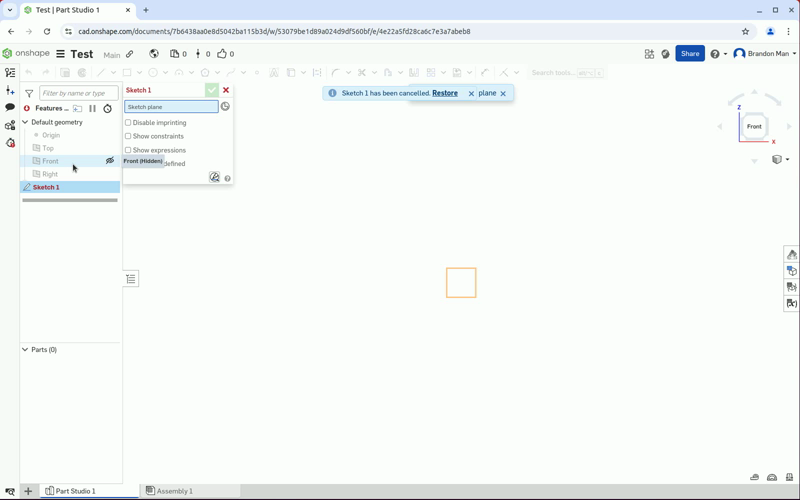
click(73, 163)
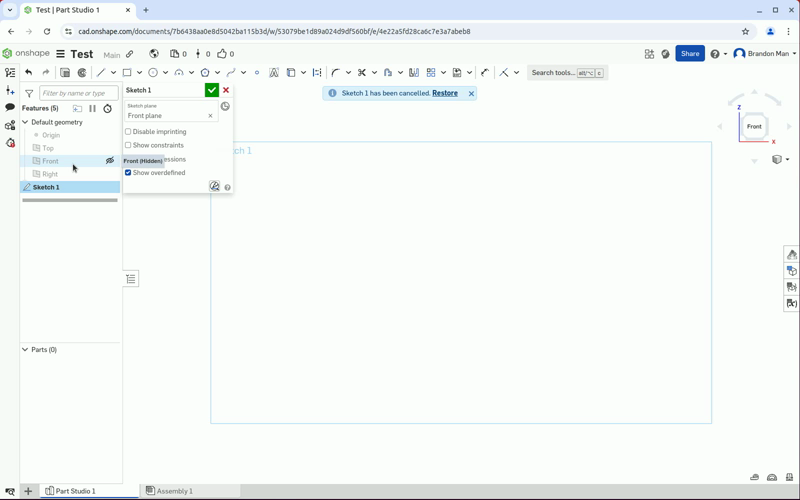
mouse_move(73, 352)
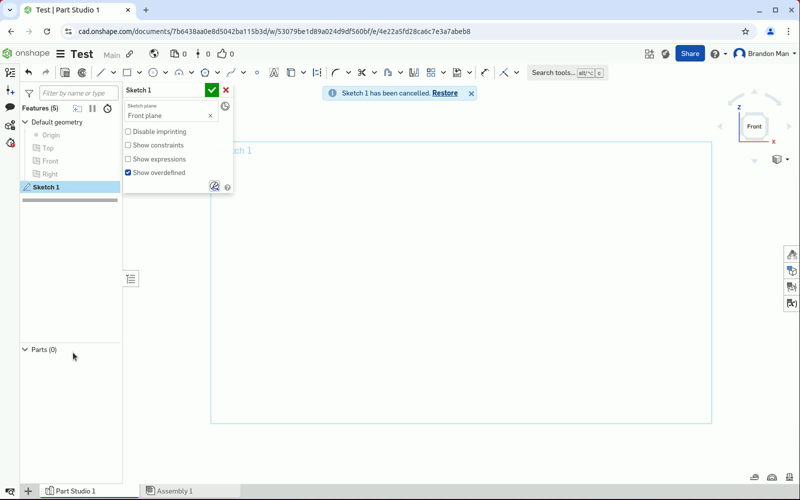
key(y)
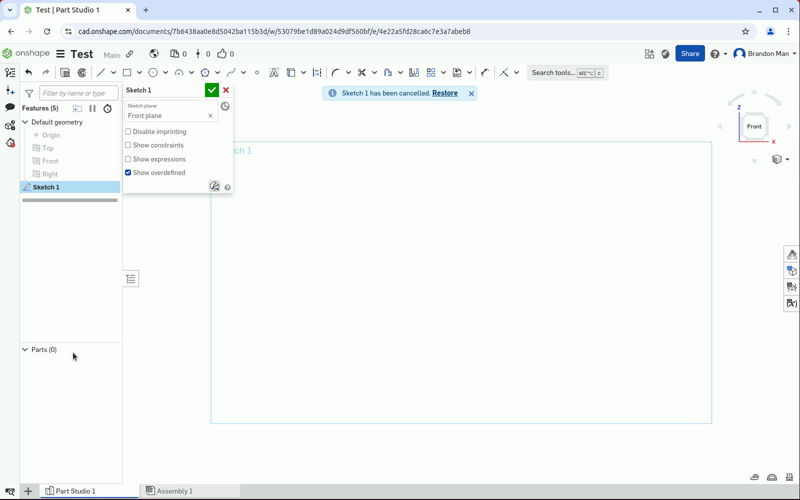
key(c)
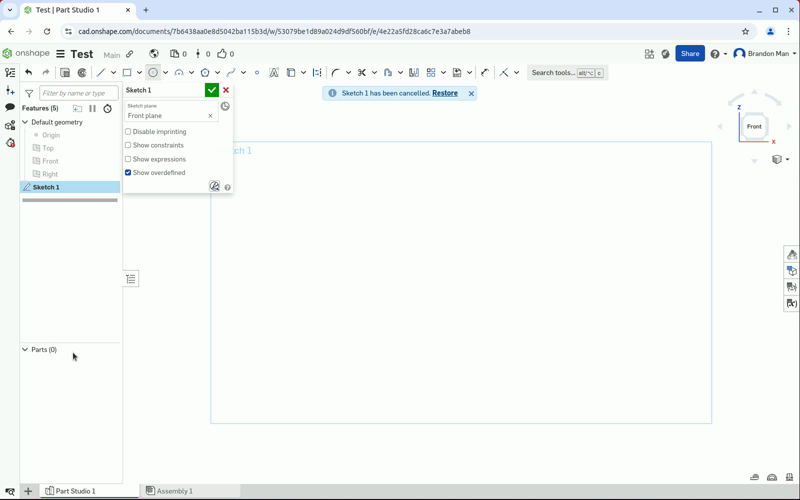
key_down(shift)
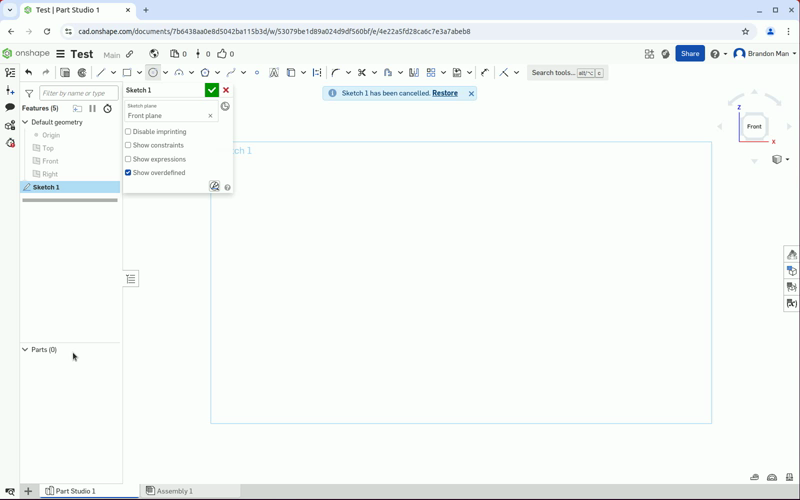
mouse_move(461, 282)
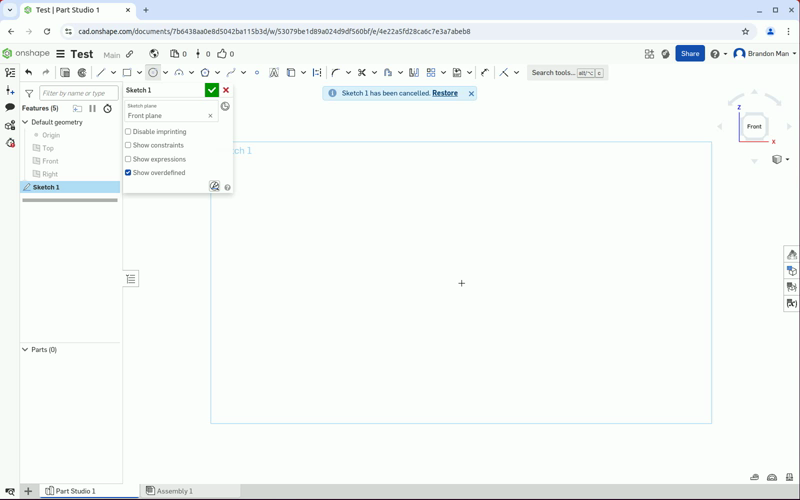
click(461, 282)
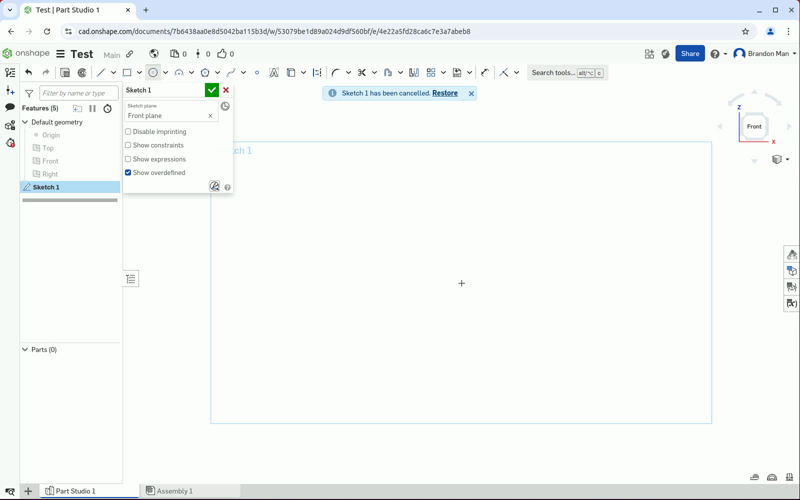
key_up(shift)
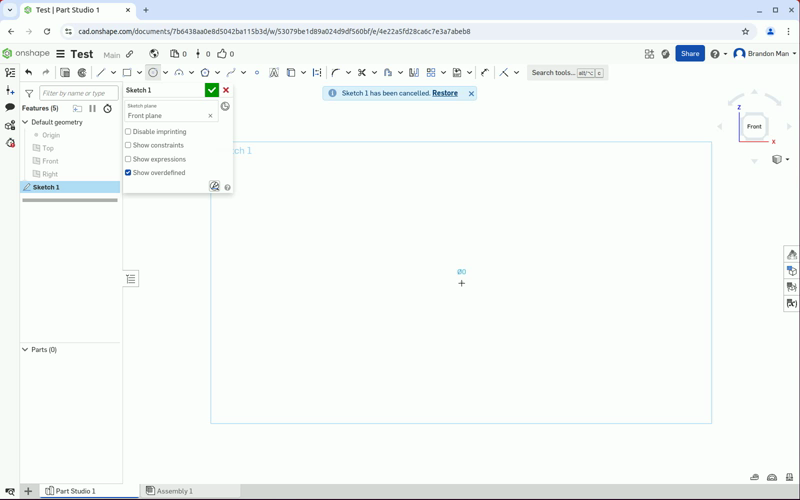
mouse_move(567, 282)
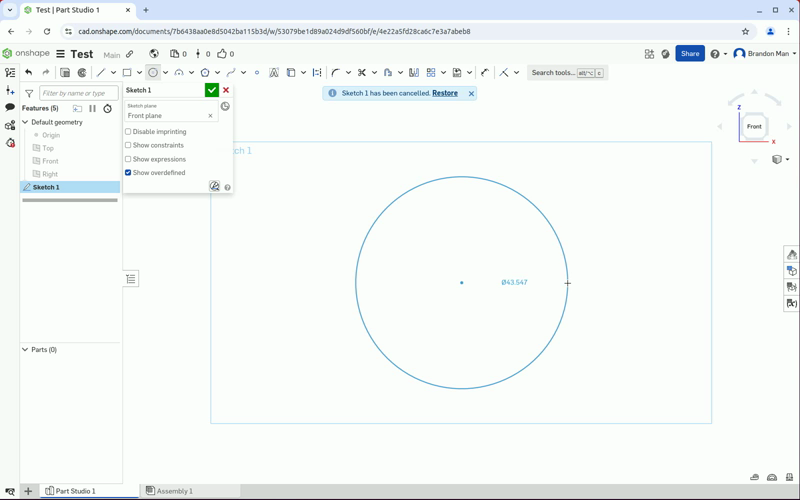
click(567, 282)
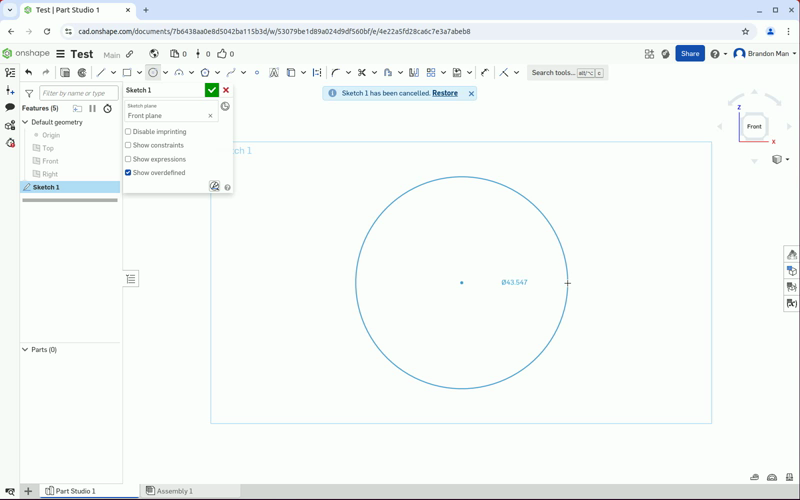
key(esc)
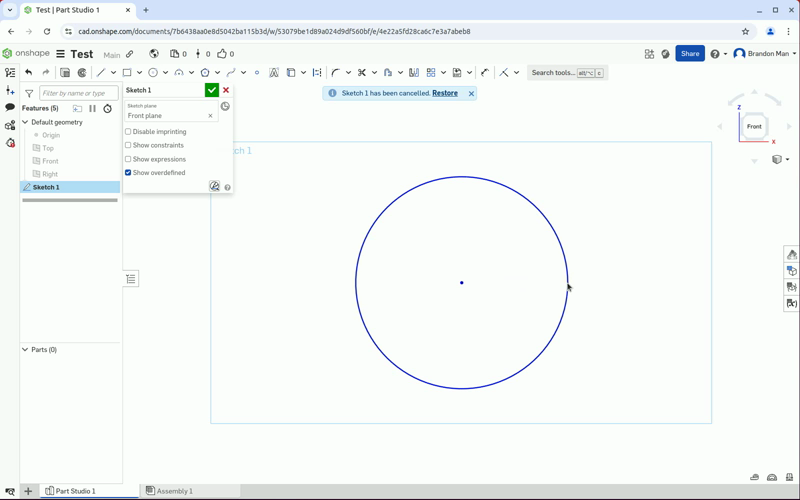
mouse_move(468, 296)
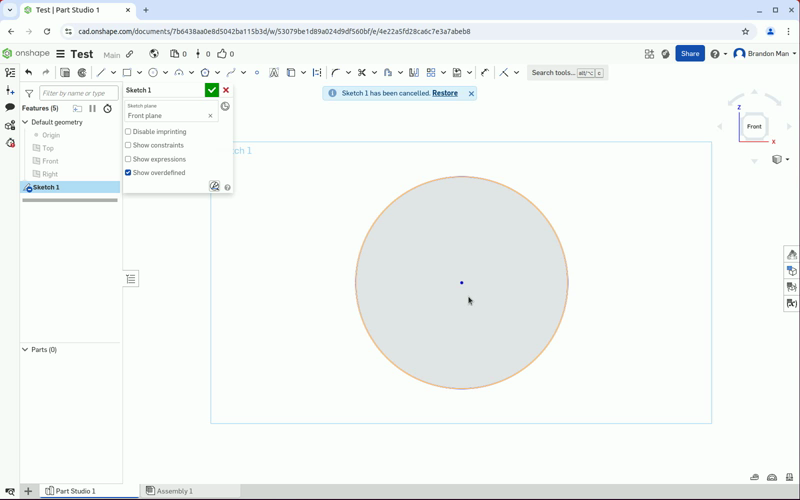
click(468, 296)
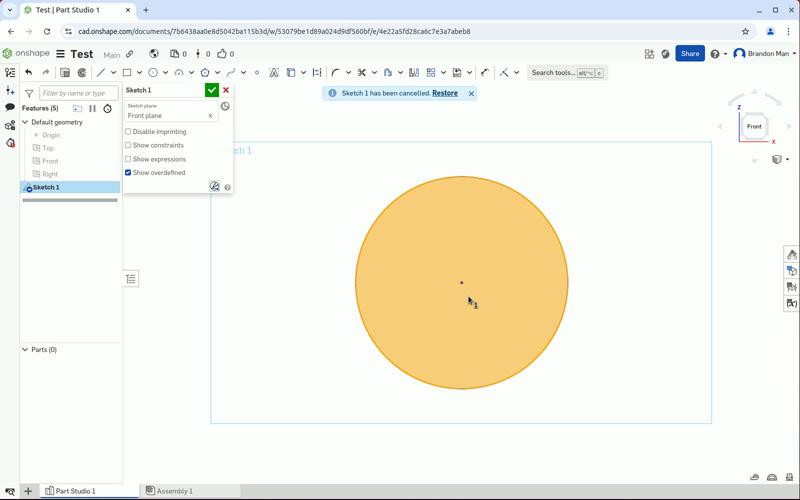
mouse_move(73, 352)
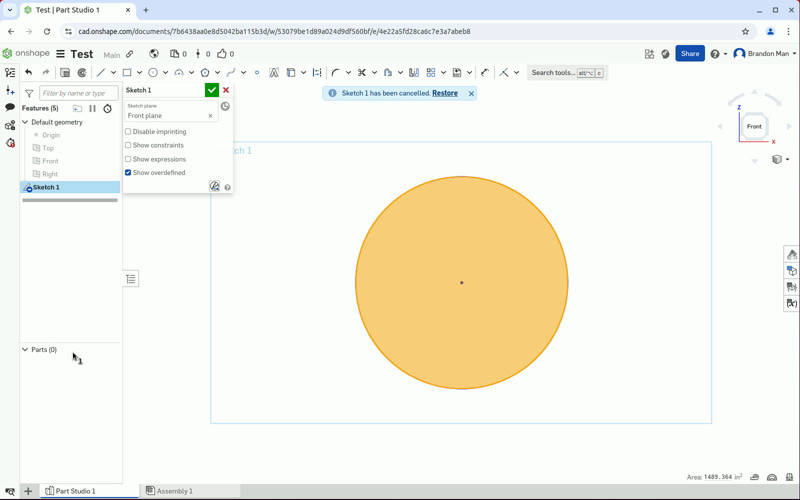
key(shift+y)
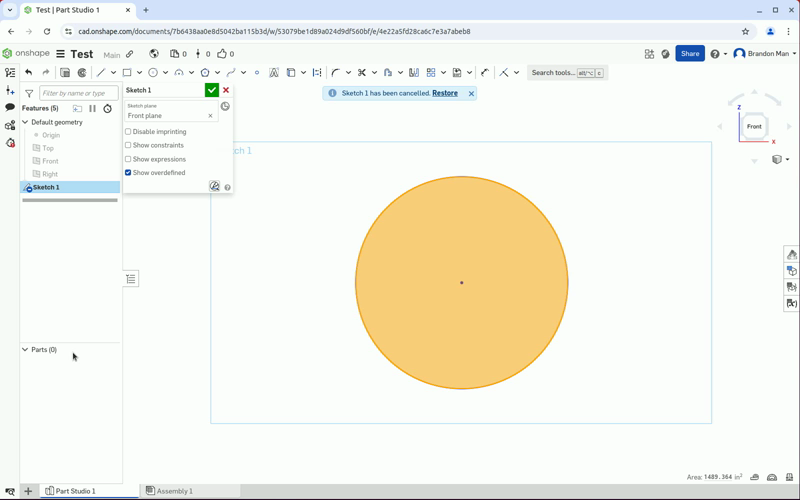
key(shift+e)
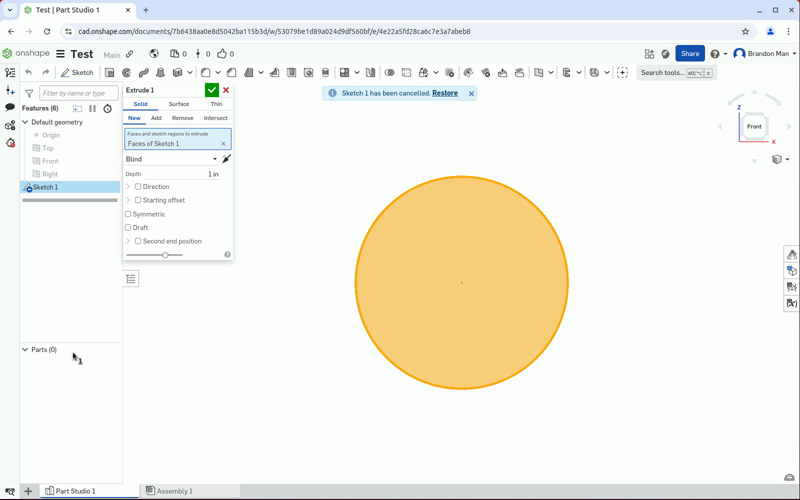
mouse_move(143, 106)
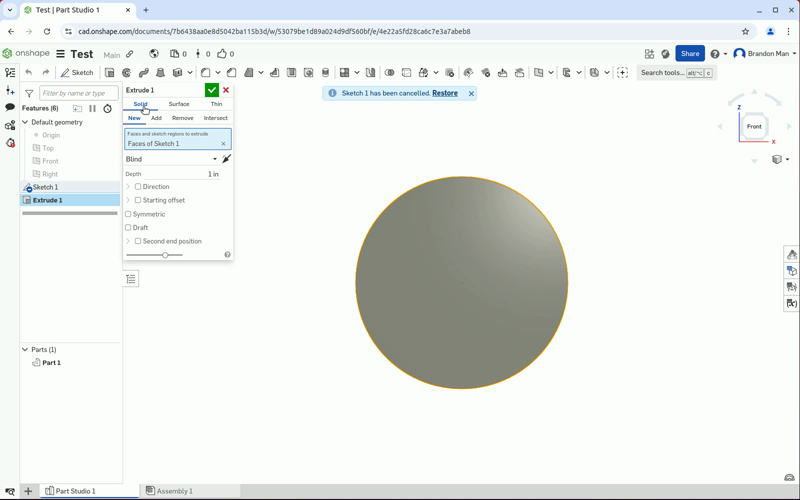
click(143, 106)
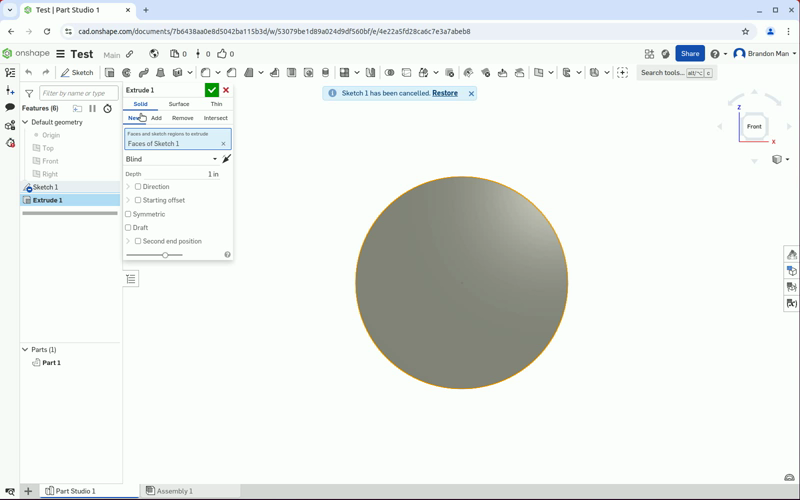
mouse_move(137, 120)
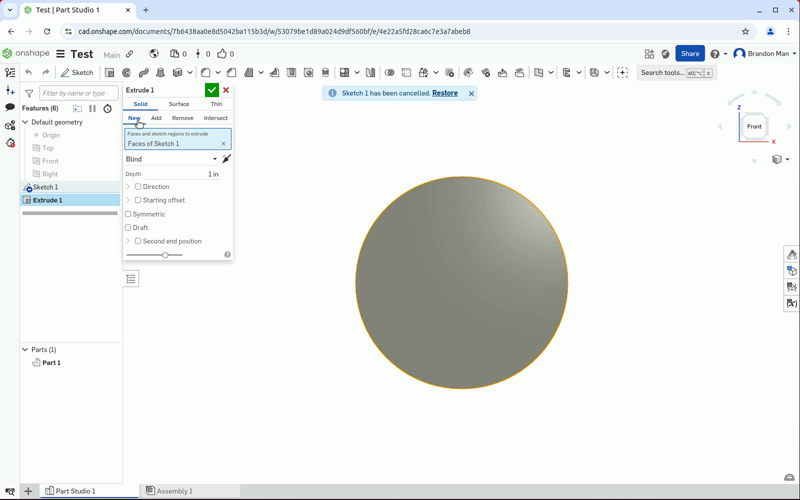
click(137, 120)
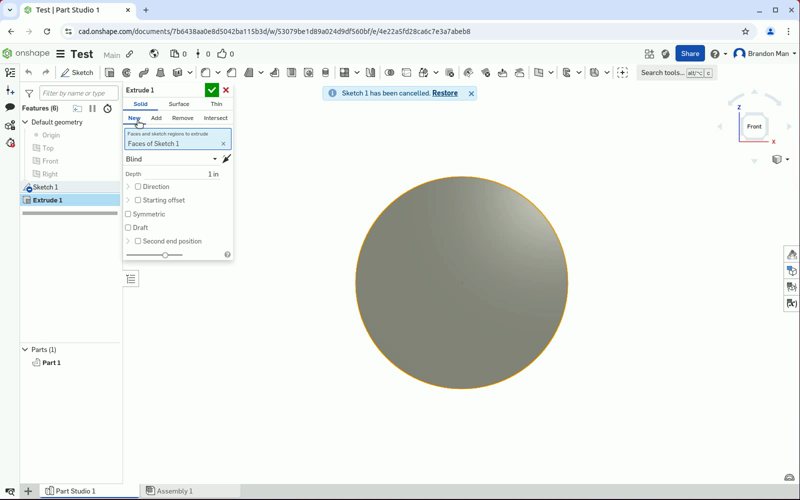
key(tab, 4)
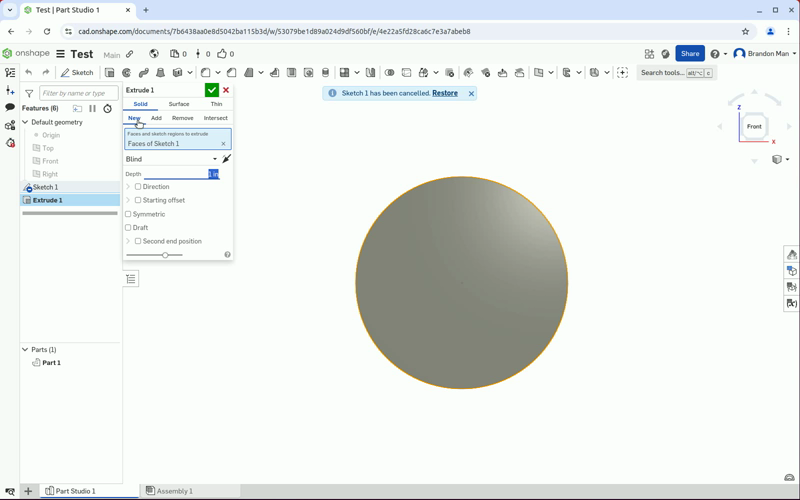
text(23.108)
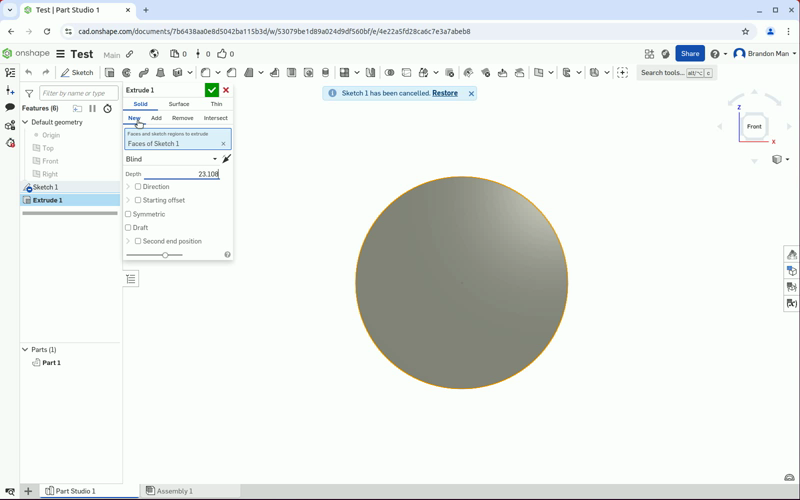
key(enter)
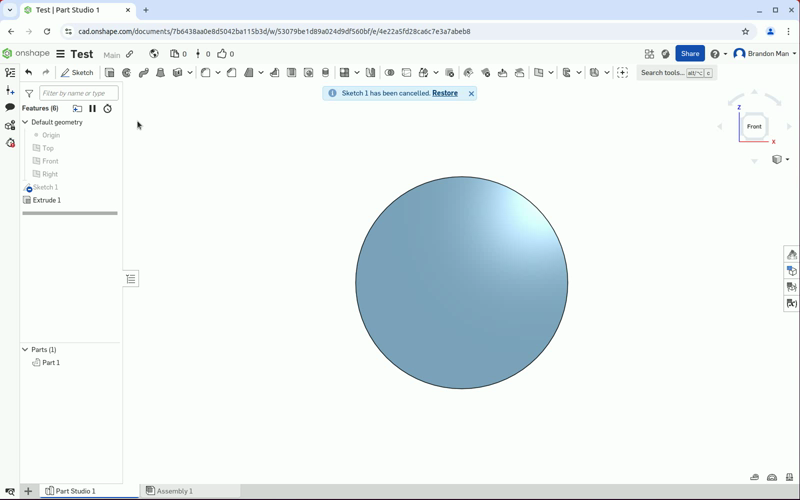
key(shift+h)
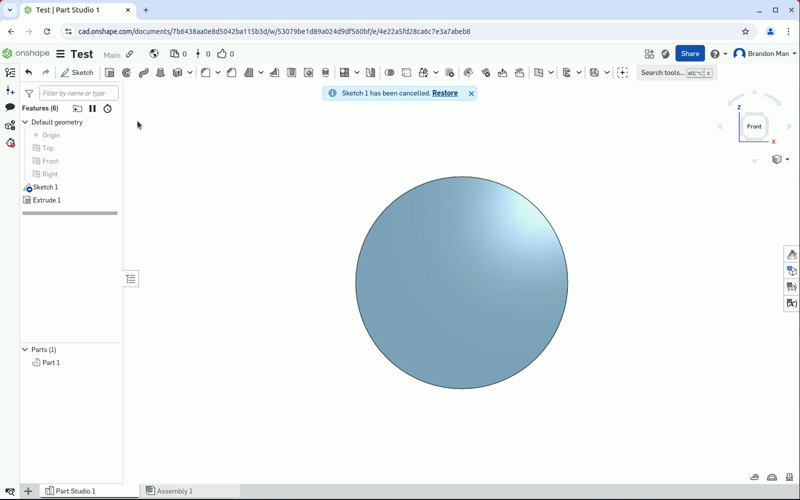
key(shift+h)
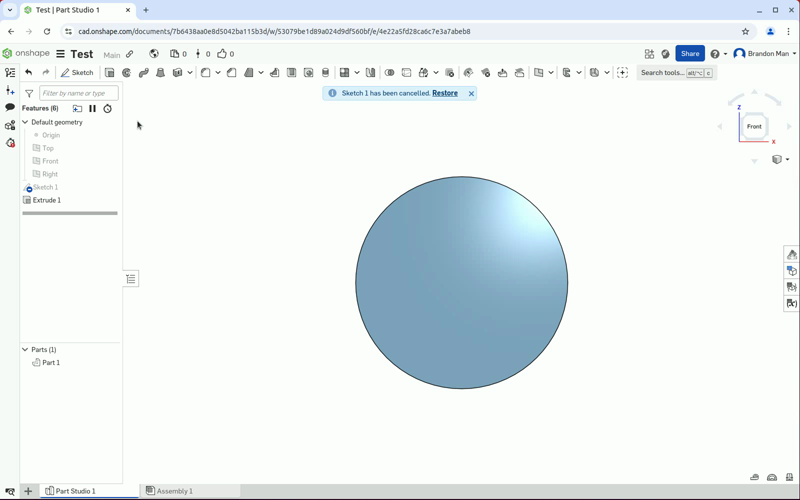
mouse_move(73, 189)
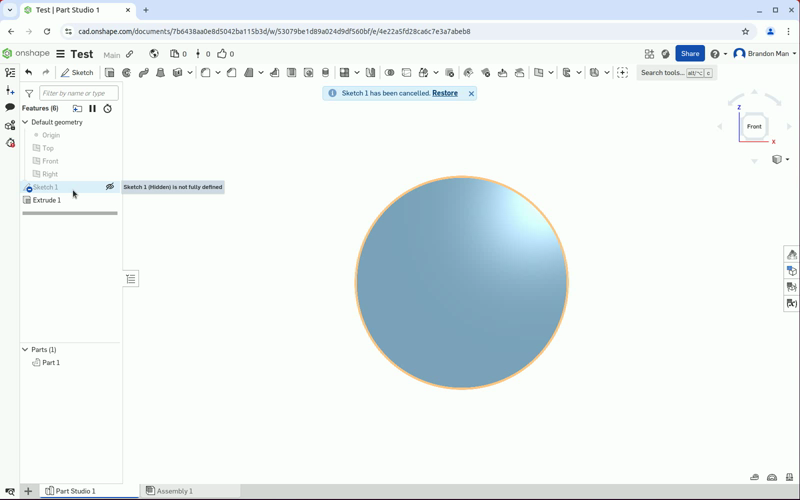
click(73, 189)
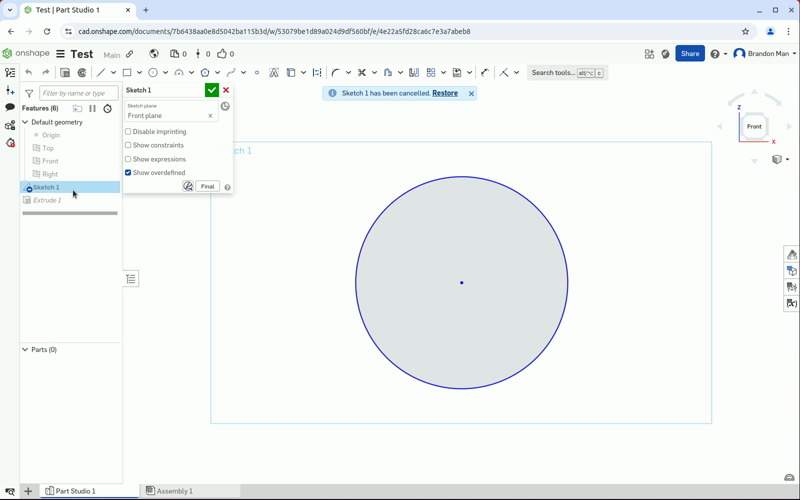
mouse_move(229, 92)
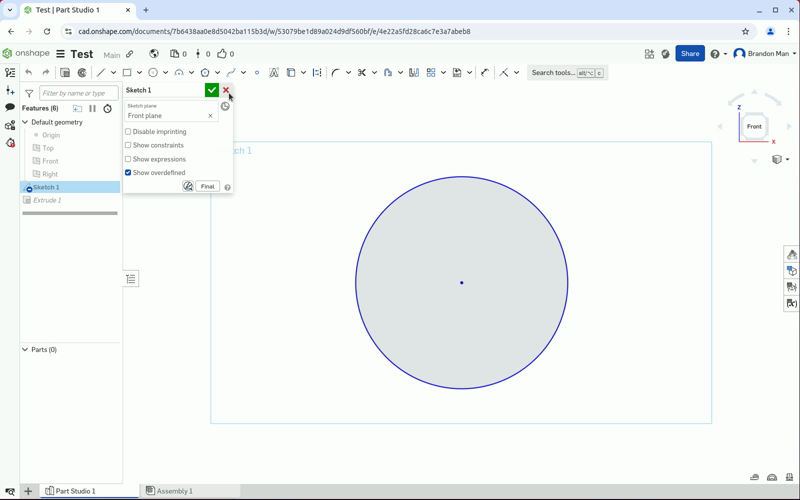
click(229, 92)
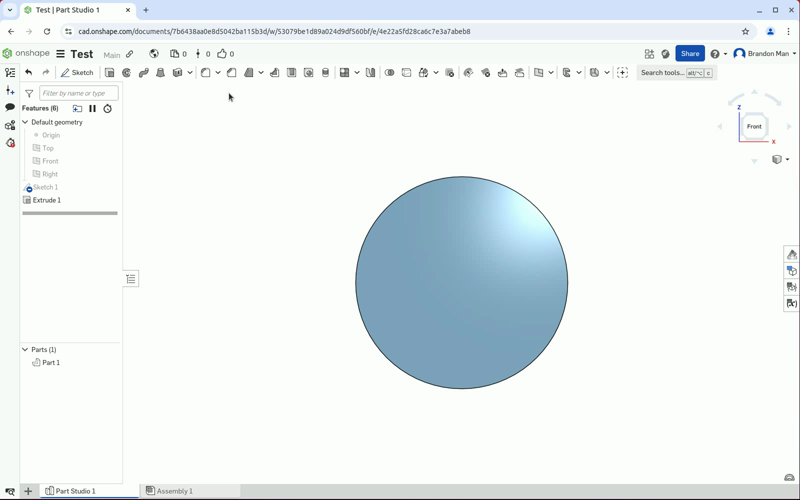
mouse_move(541, 75)
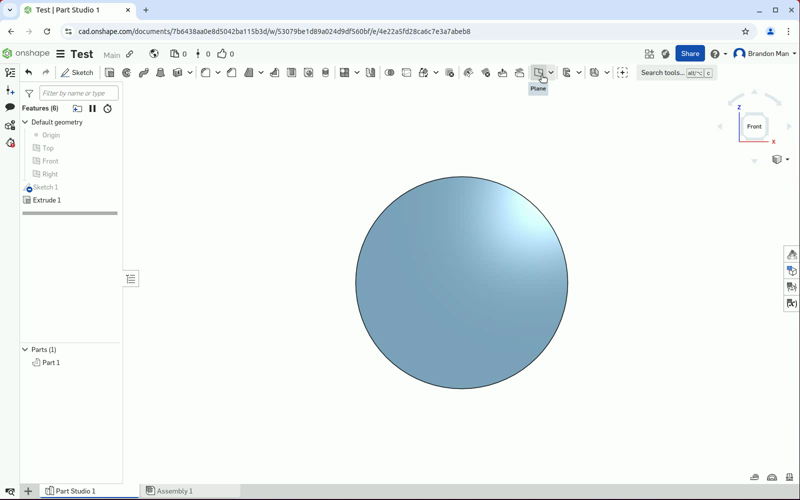
click(541, 75)
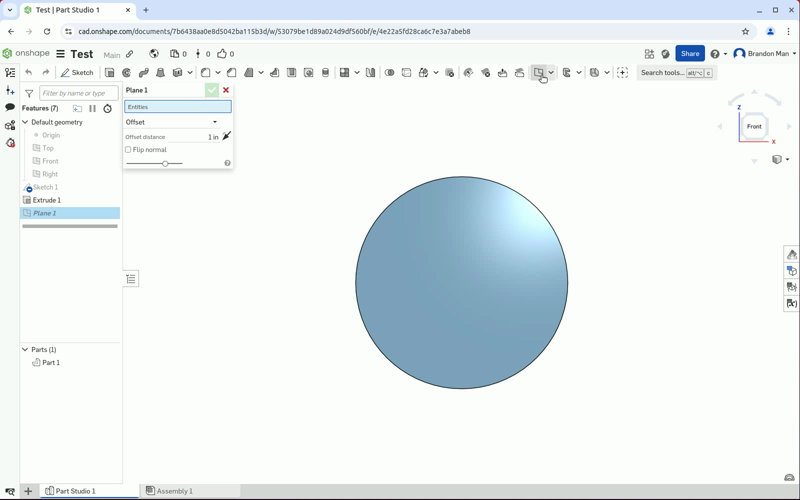
mouse_move(73, 163)
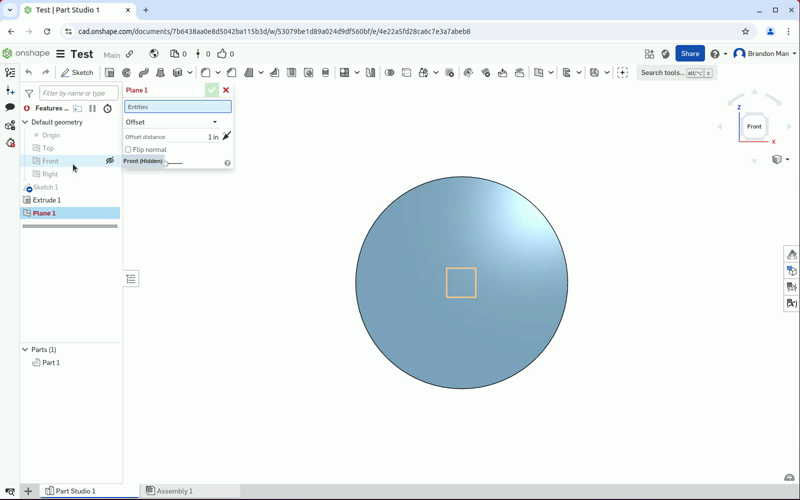
click(73, 163)
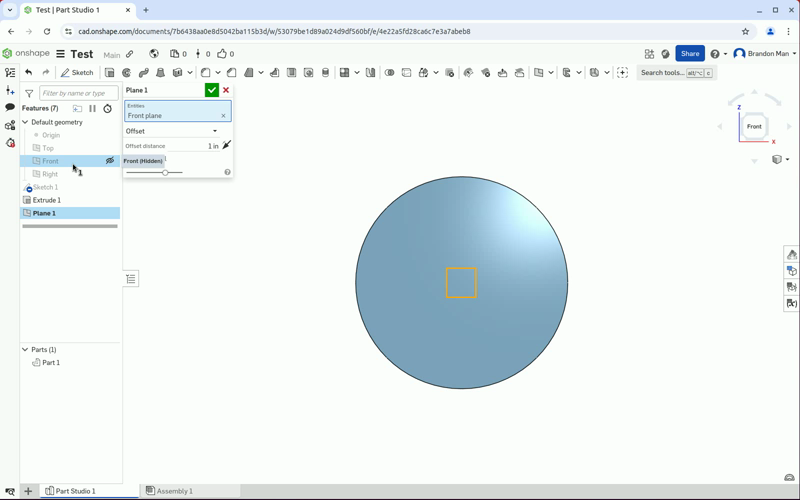
key(tab, 2)
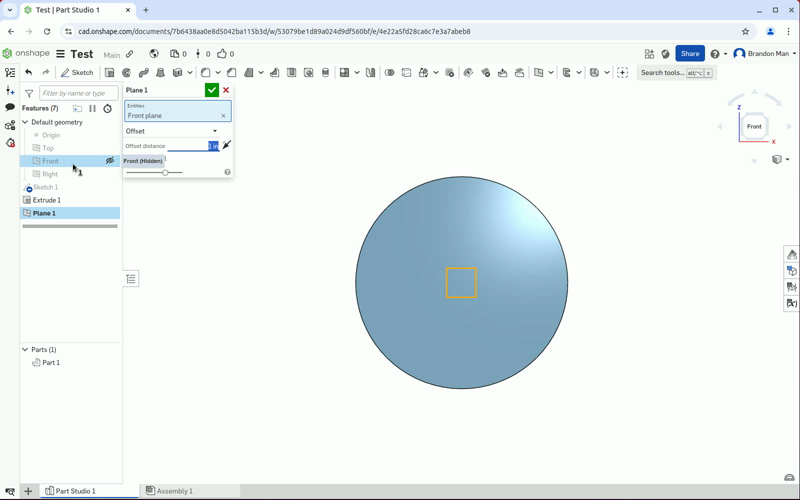
text(23.108)
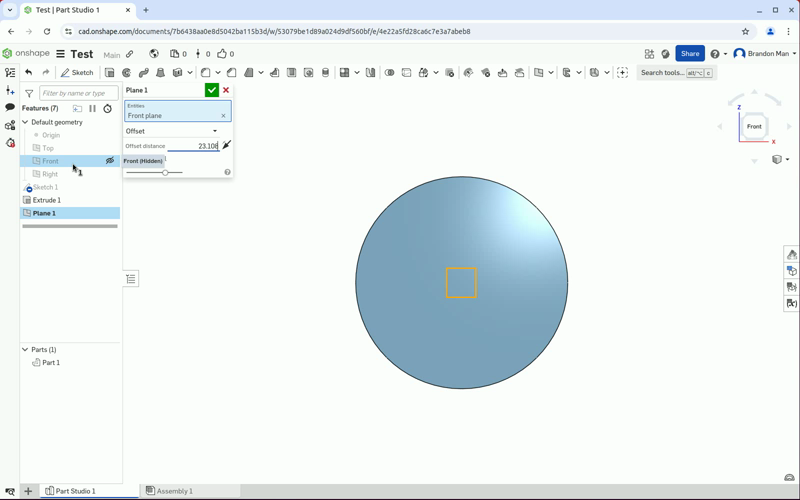
key(enter, 2)
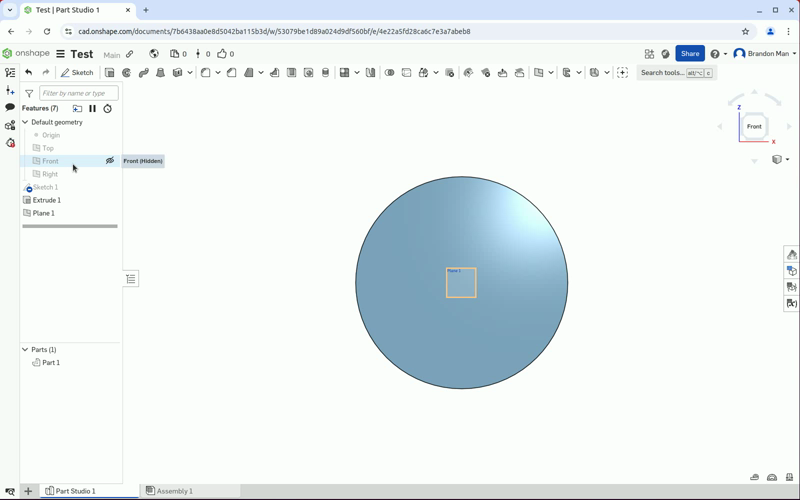
key(shift+s)
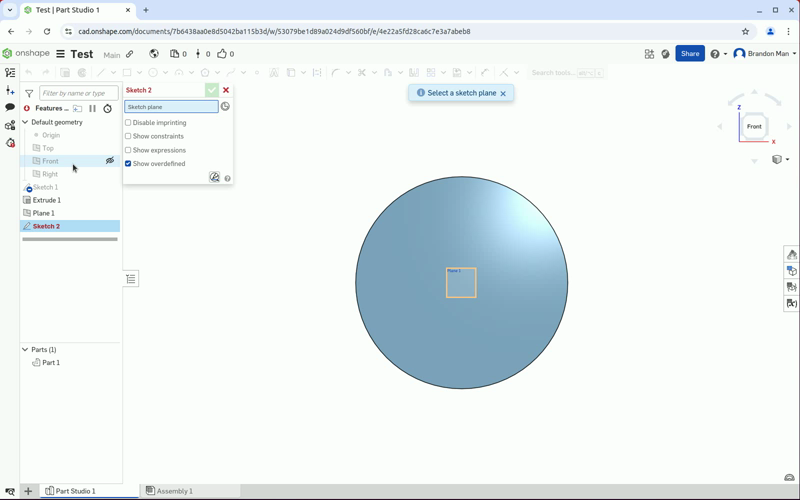
mouse_move(73, 215)
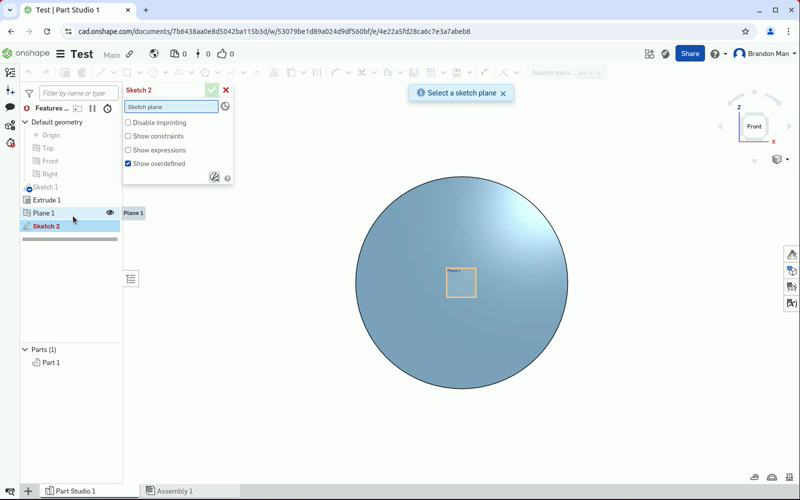
click(73, 215)
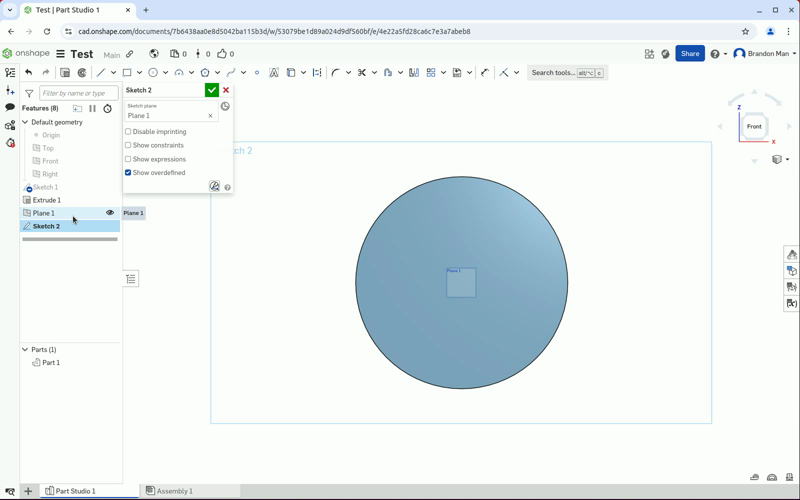
mouse_move(73, 352)
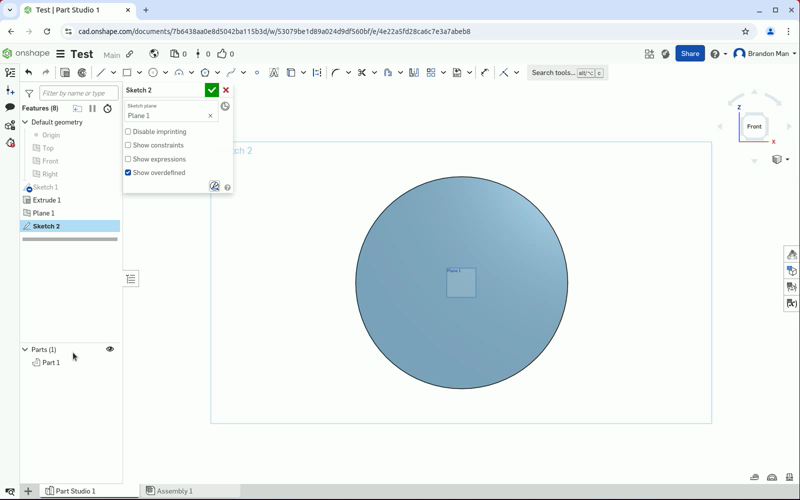
key(y)
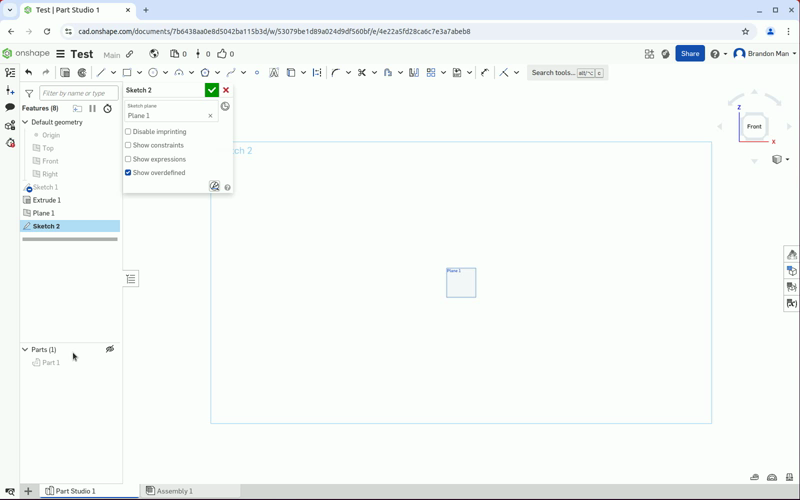
key(l)
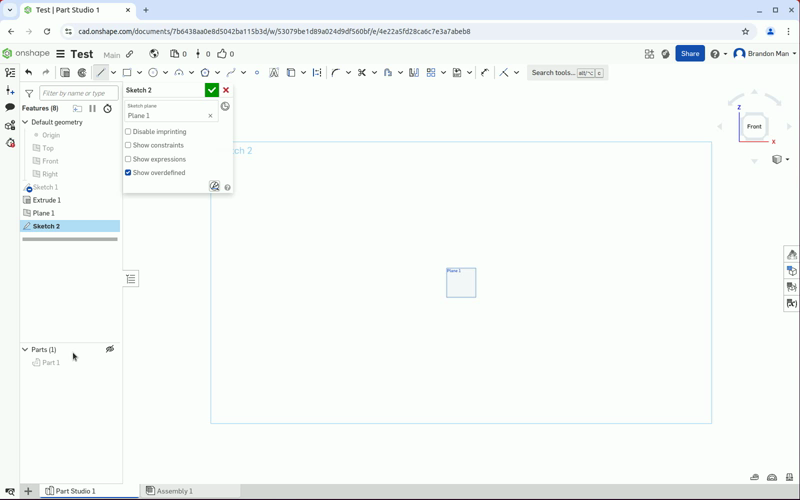
key_down(shift)
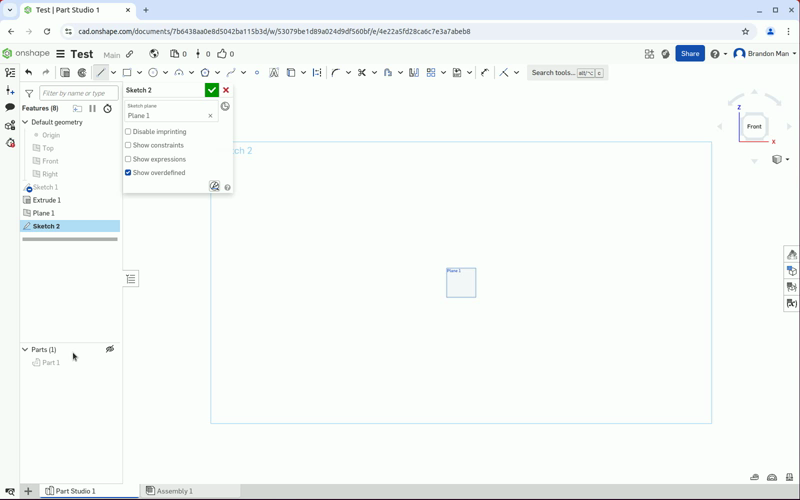
mouse_move(417, 276)
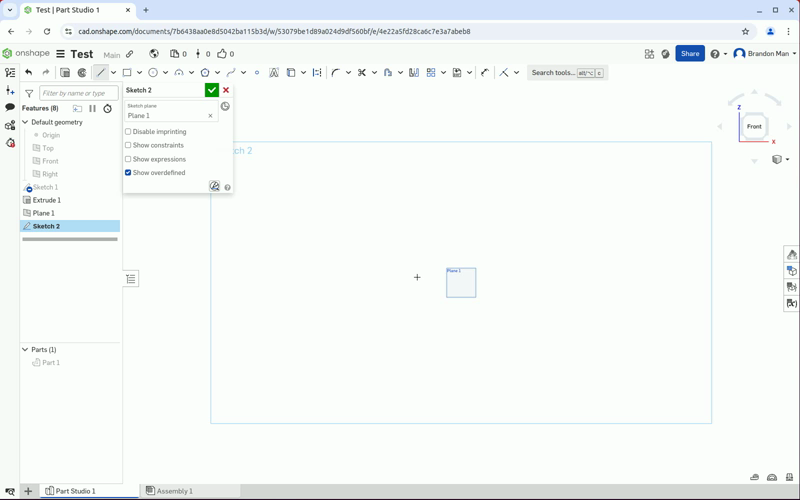
click(417, 276)
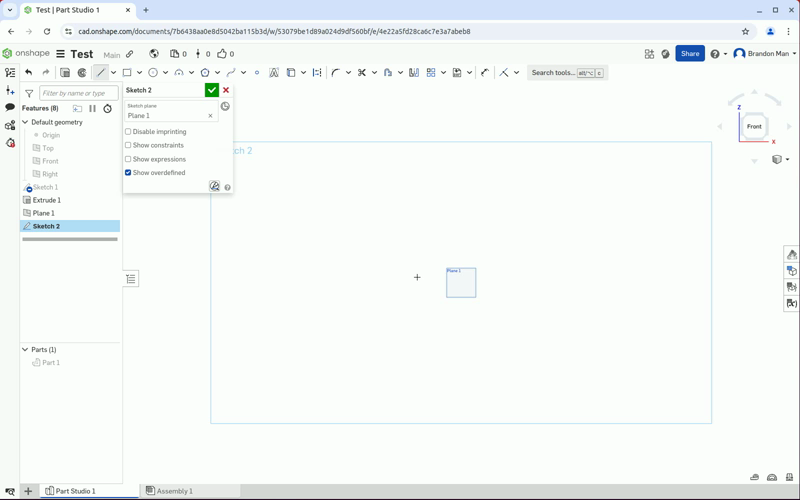
key_up(shift)
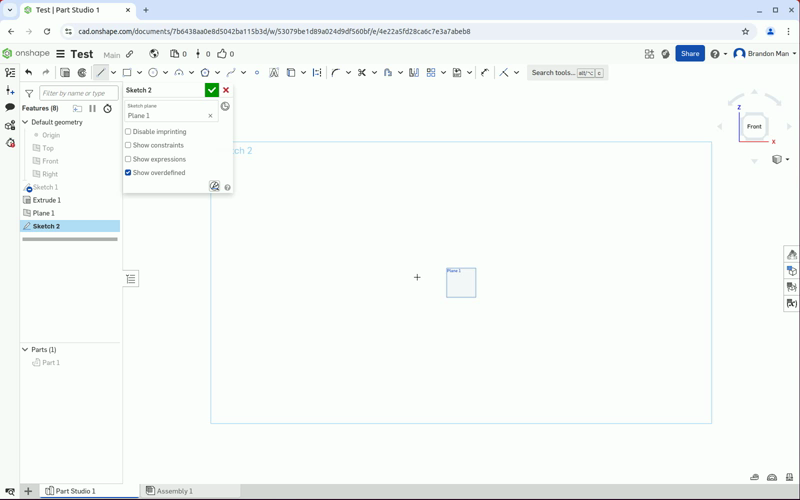
key_down(shift)
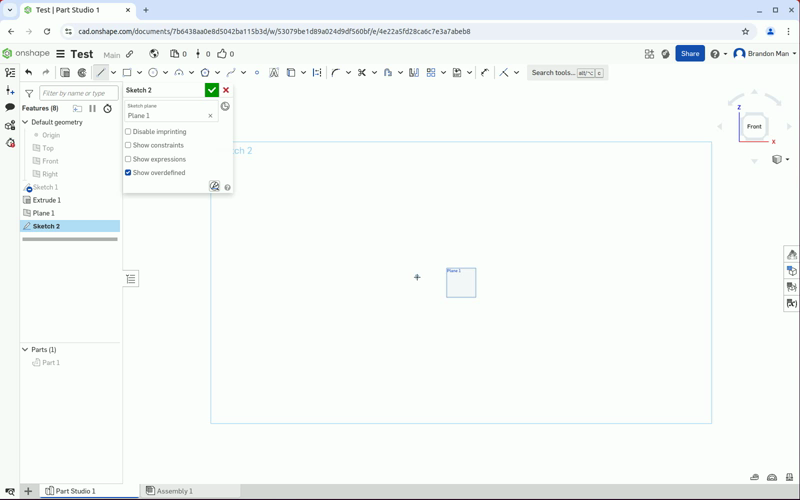
mouse_move(478, 277)
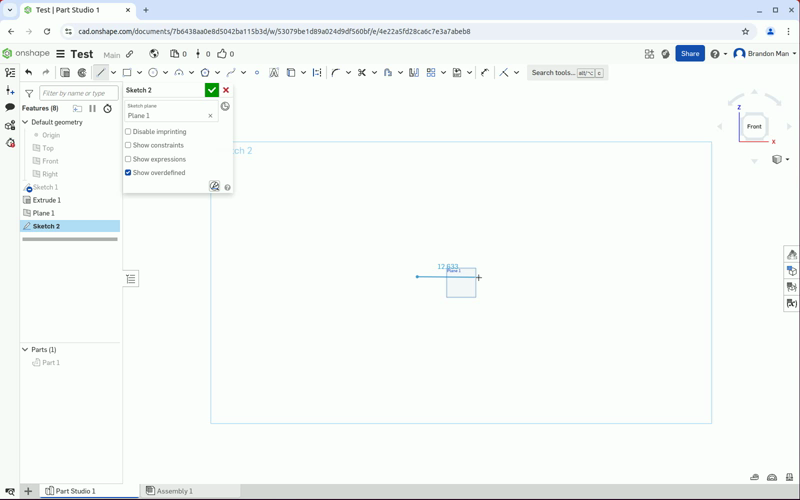
click(478, 277)
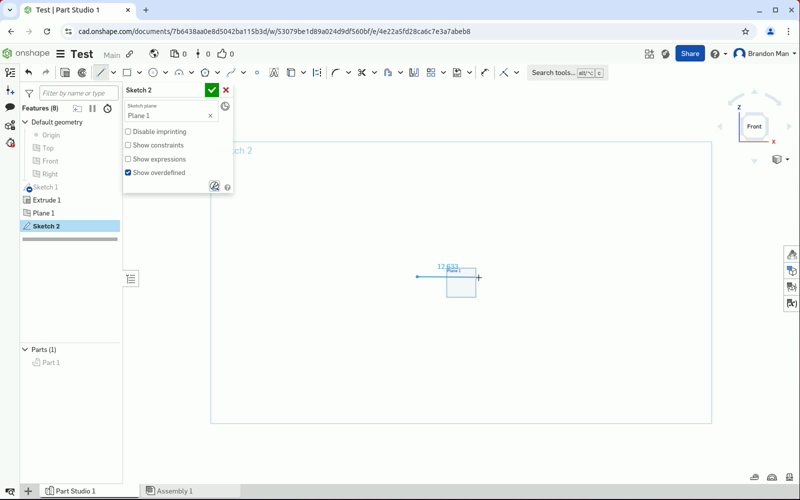
key_up(shift)
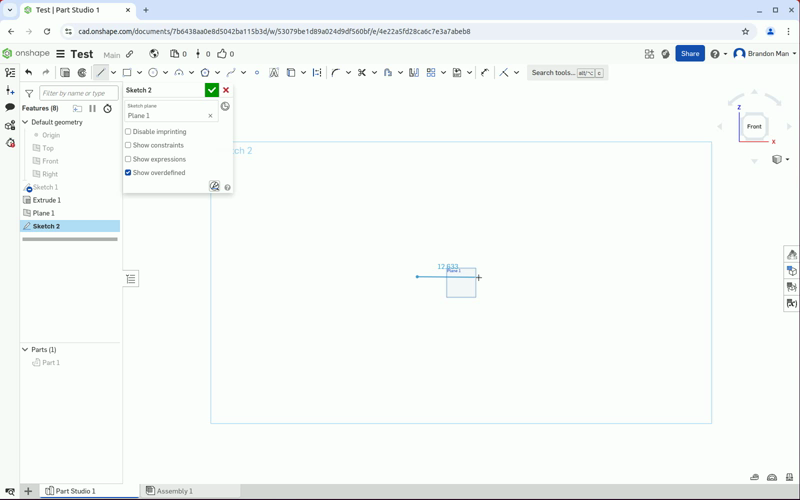
key_down(shift)
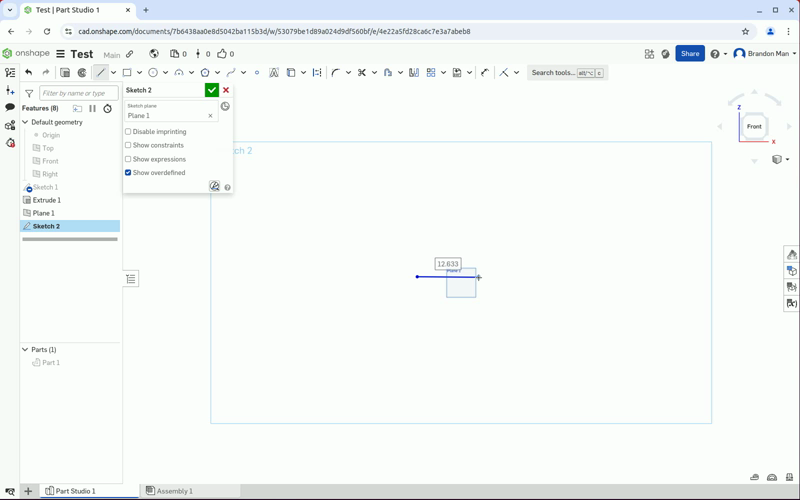
mouse_move(508, 277)
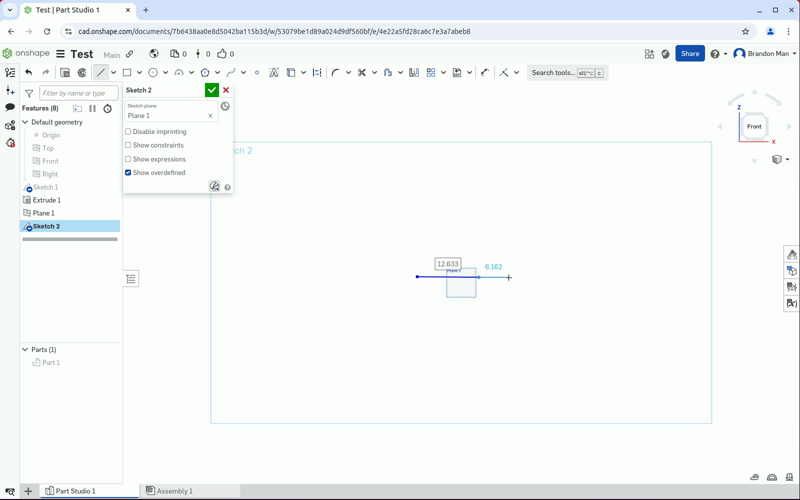
mouse_move(478, 220)
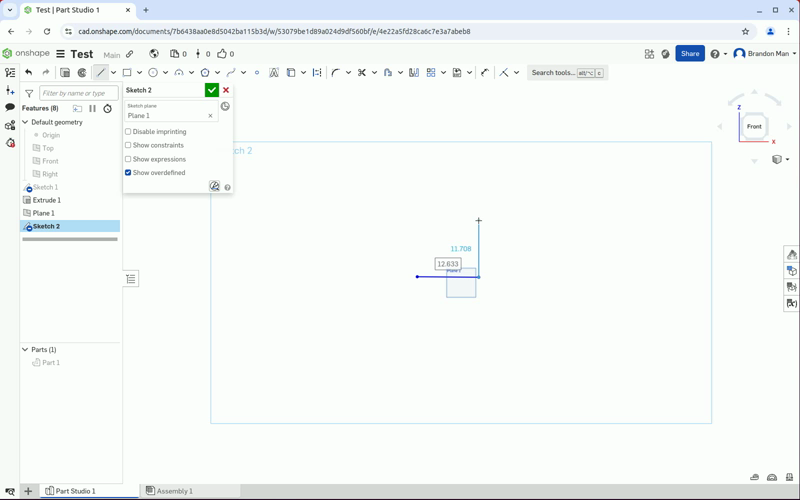
click(478, 220)
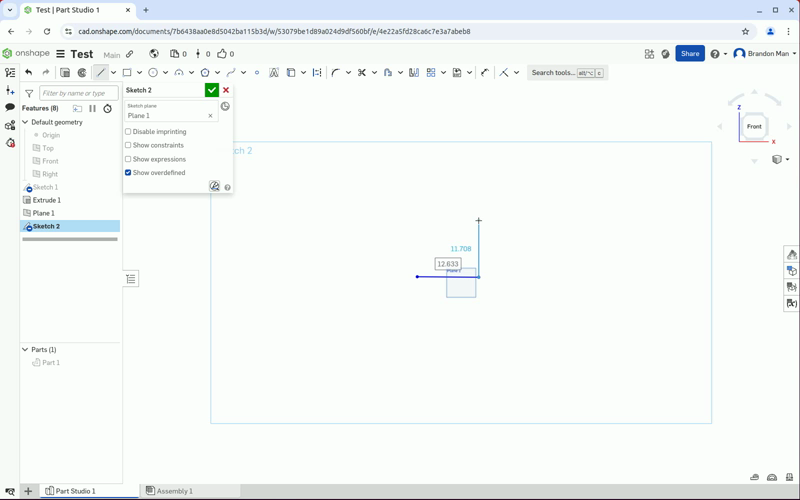
key_up(shift)
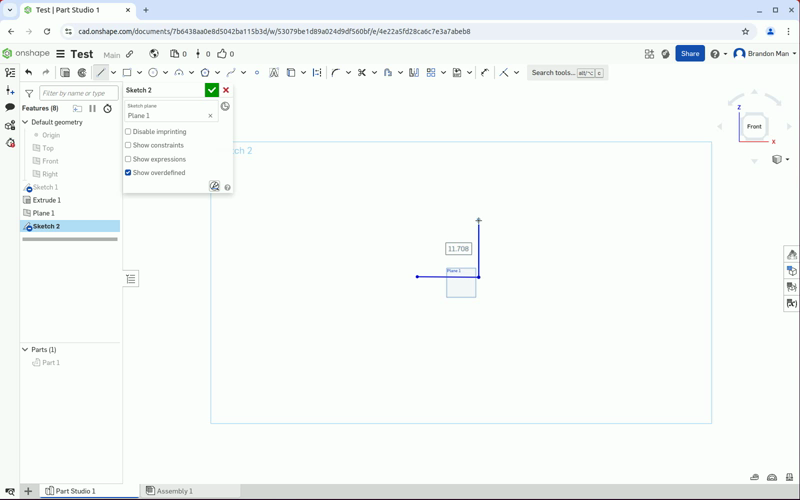
key_down(shift)
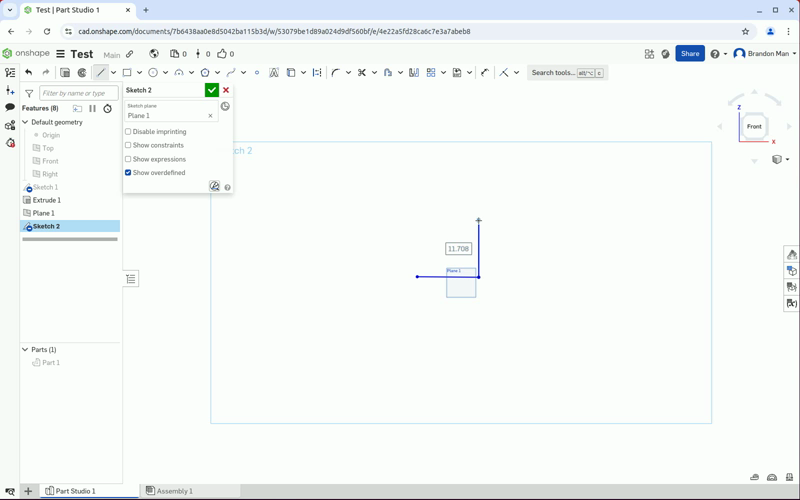
mouse_move(417, 220)
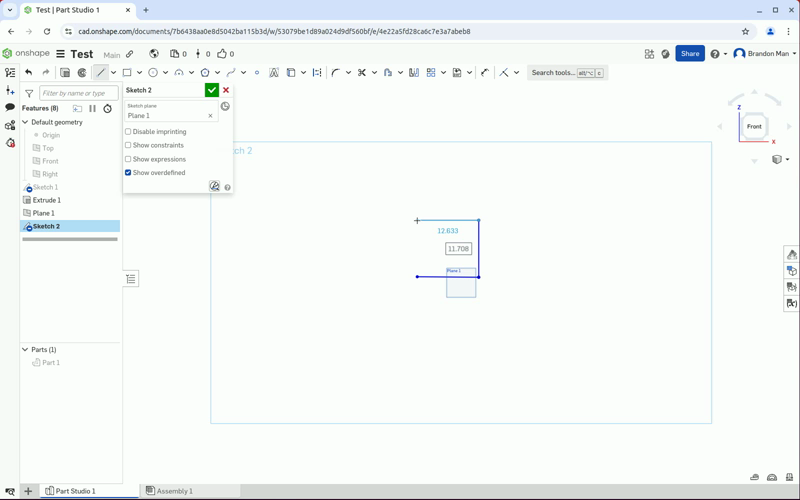
click(417, 220)
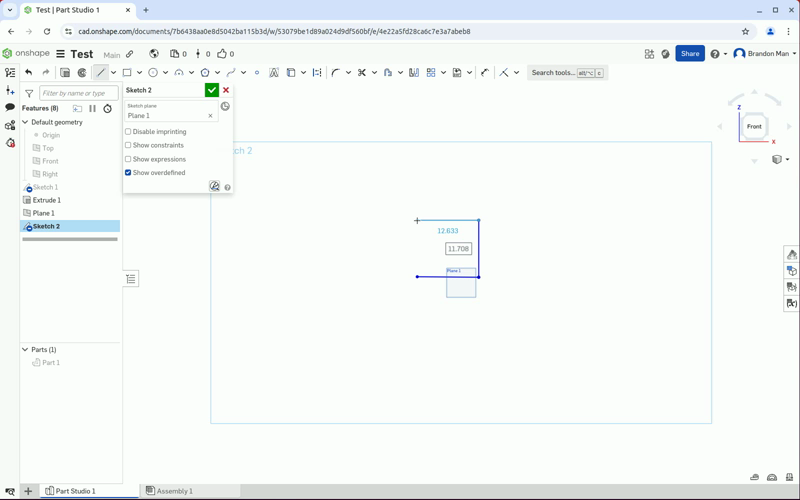
key_up(shift)
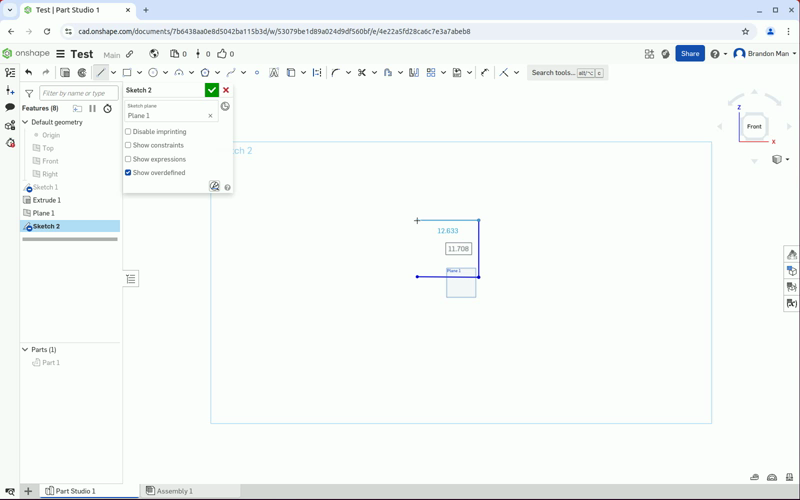
mouse_move(447, 220)
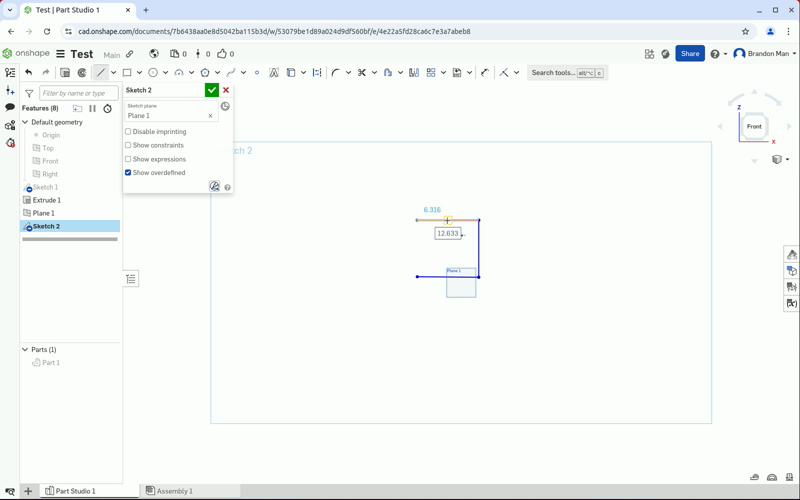
key_down(shift)
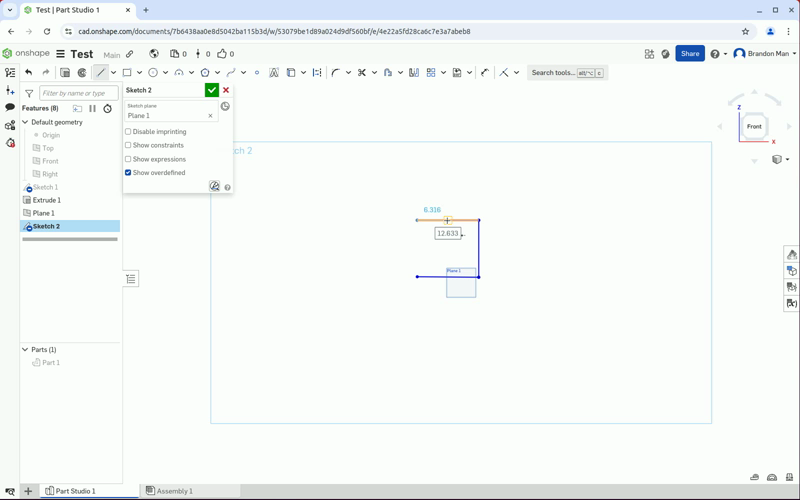
mouse_move(417, 276)
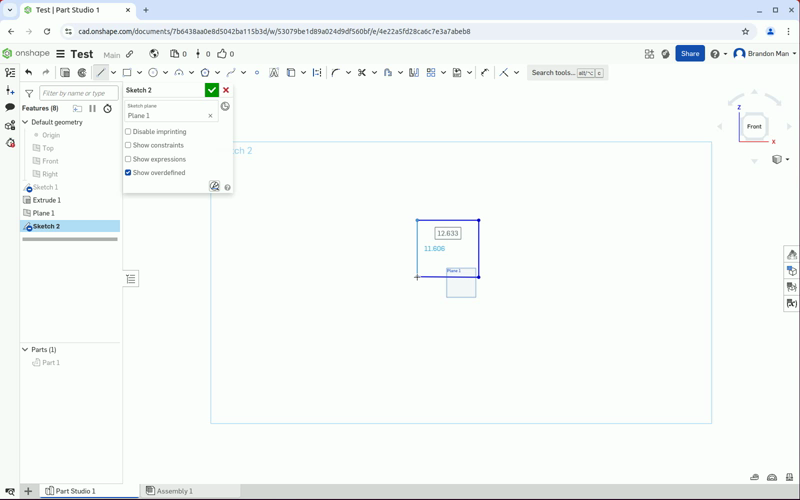
key_up(shift)
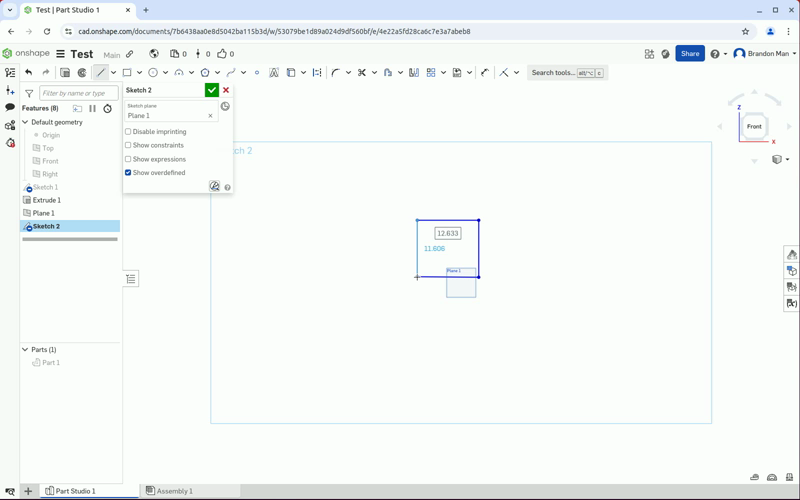
click(417, 276)
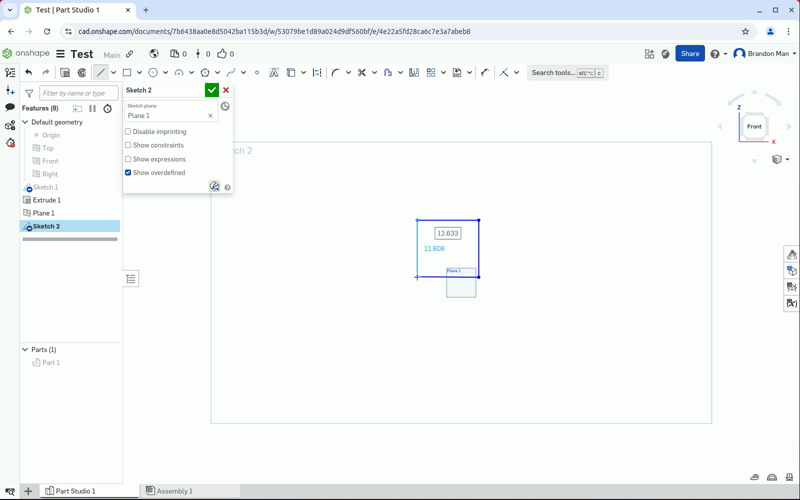
key(esc)
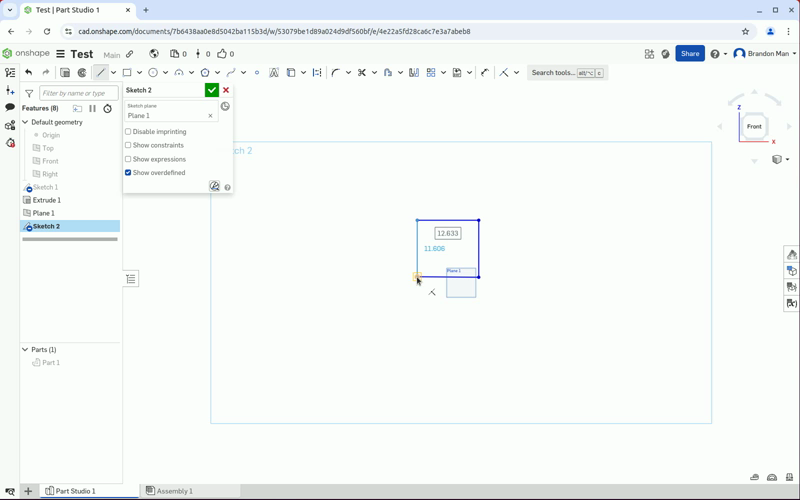
mouse_move(459, 243)
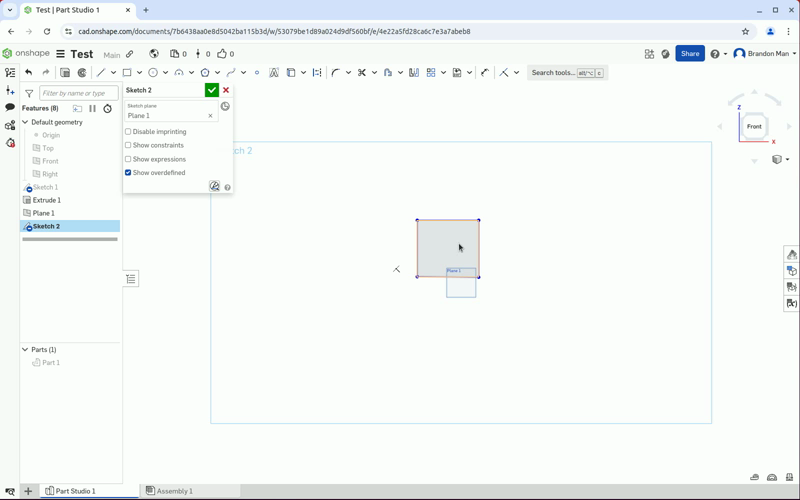
click(459, 243)
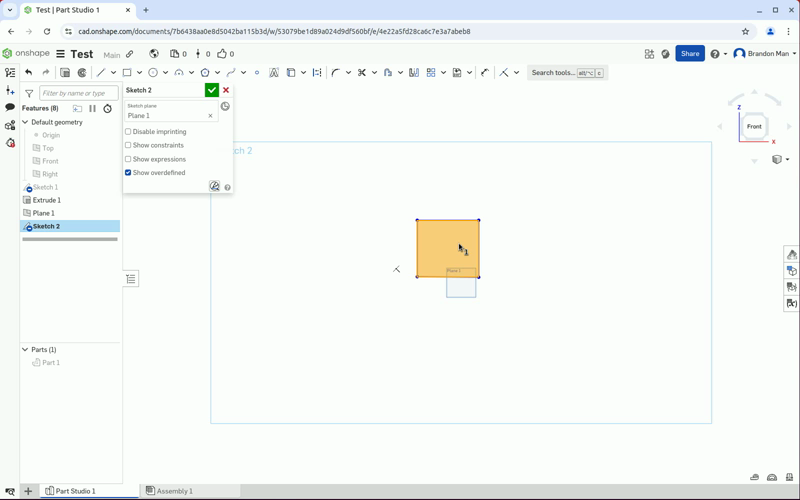
mouse_move(73, 352)
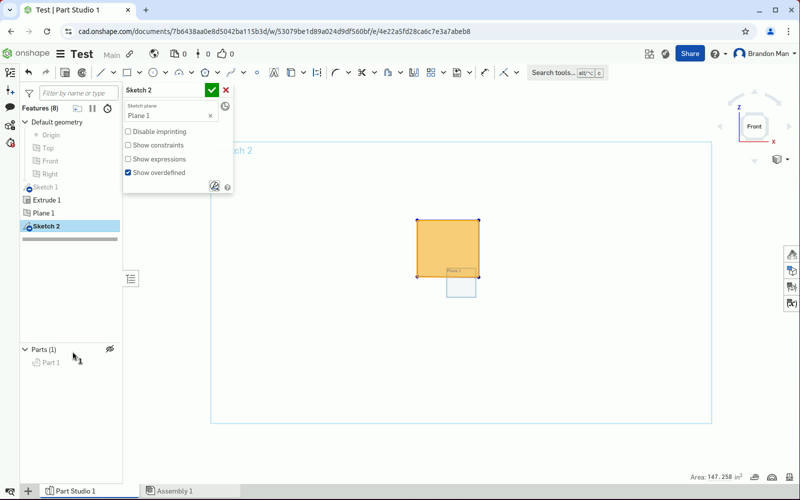
key(shift+y)
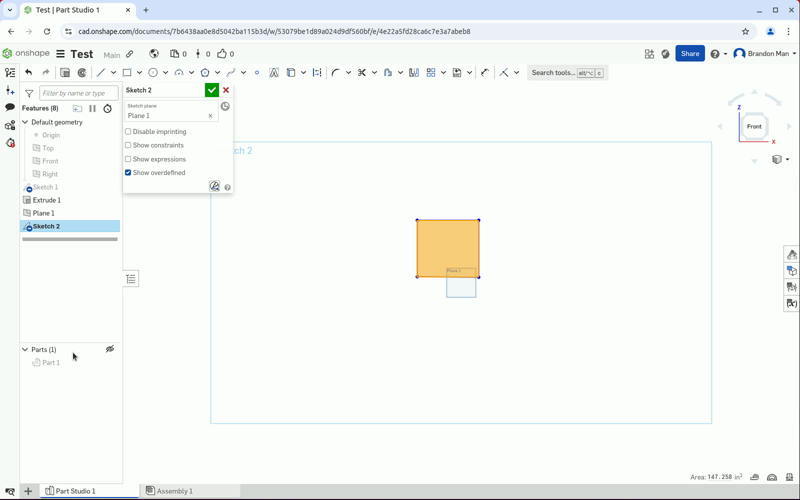
key(shift+e)
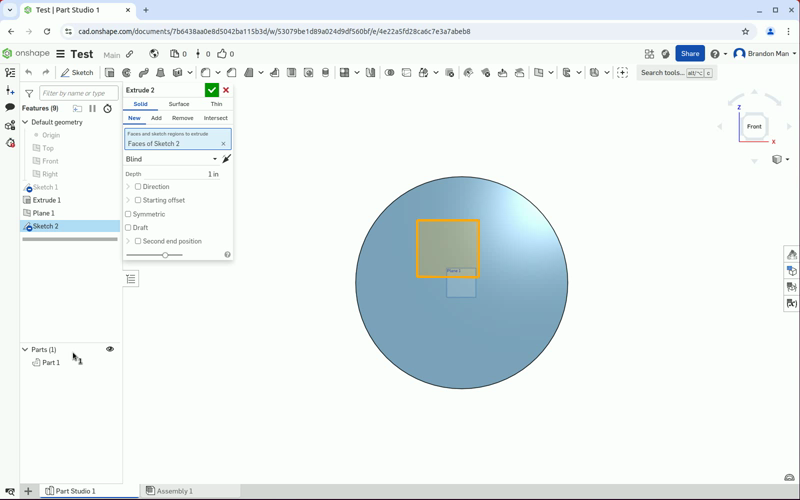
mouse_move(143, 106)
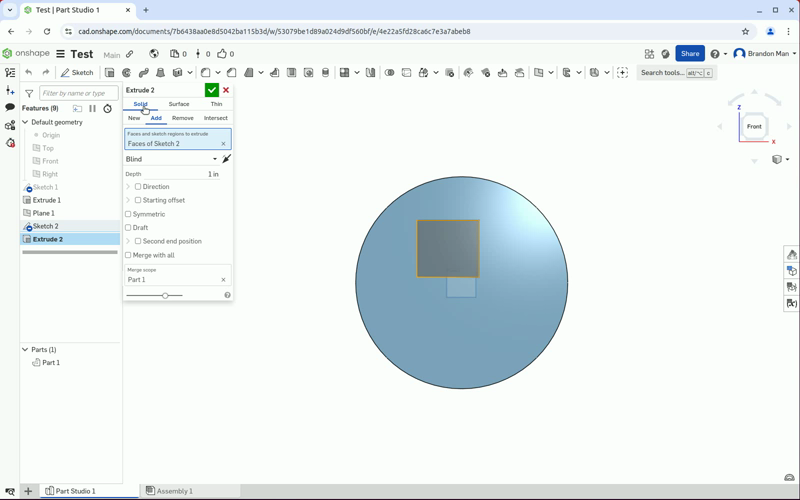
click(143, 106)
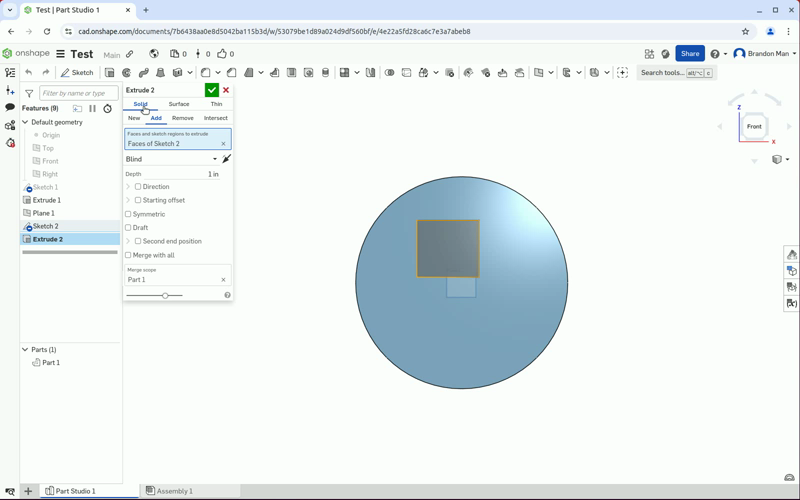
mouse_move(186, 120)
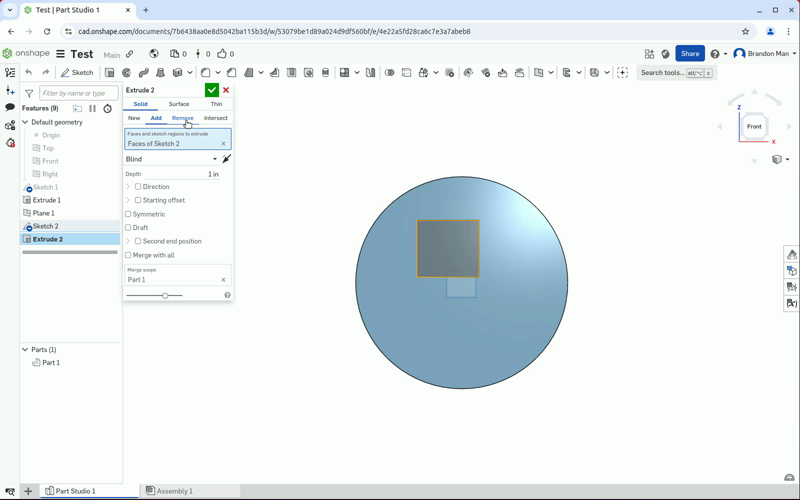
click(186, 120)
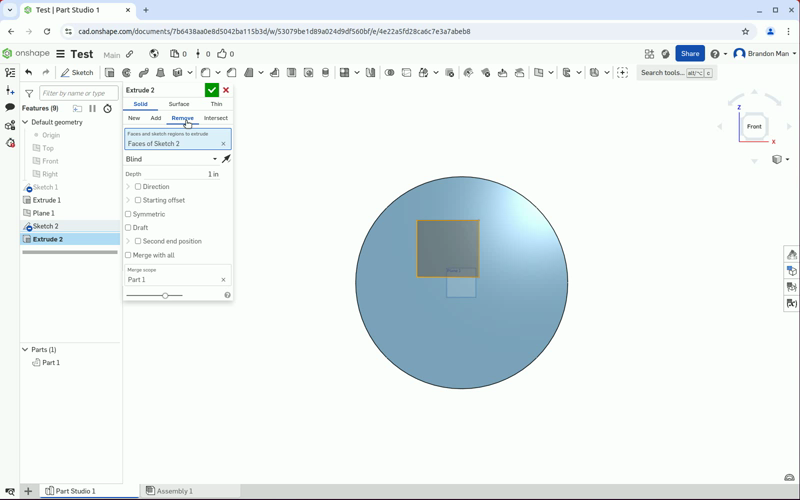
key(tab, 4)
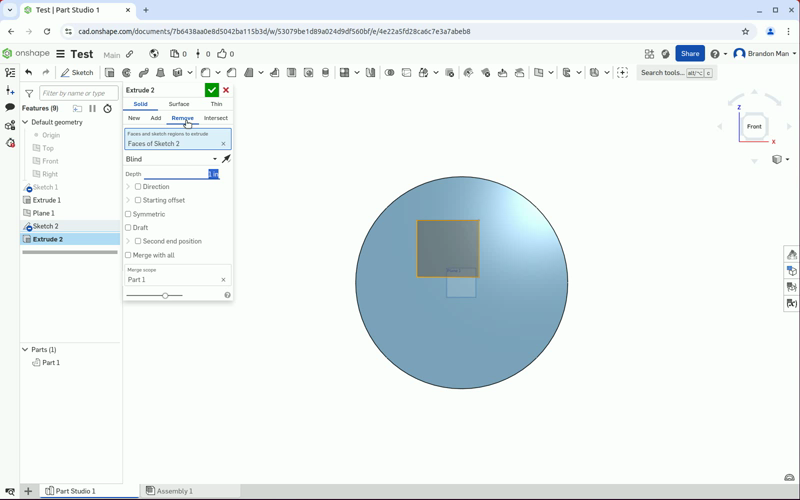
text(30.811)
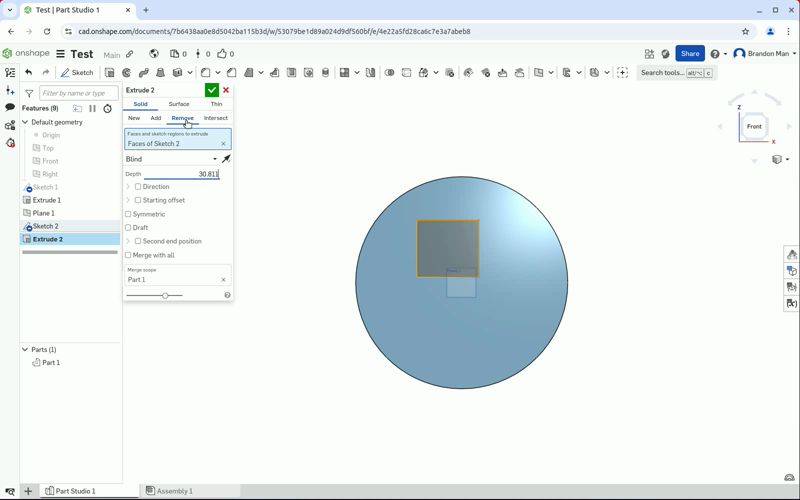
key(tab, 6)
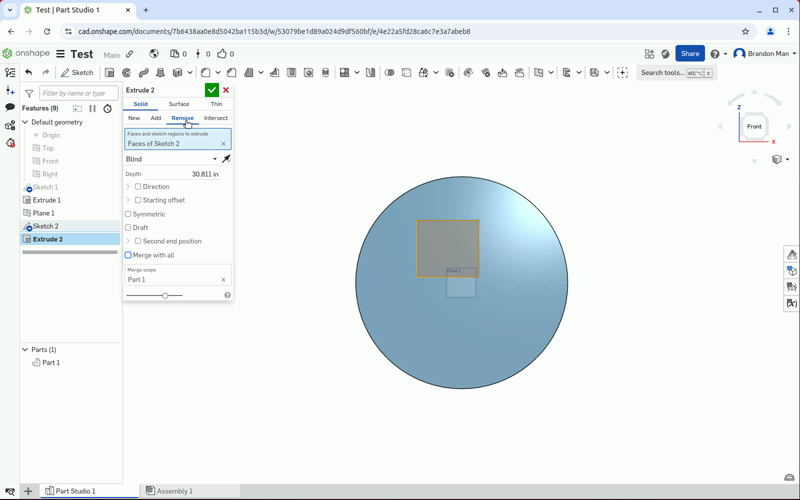
key(space)
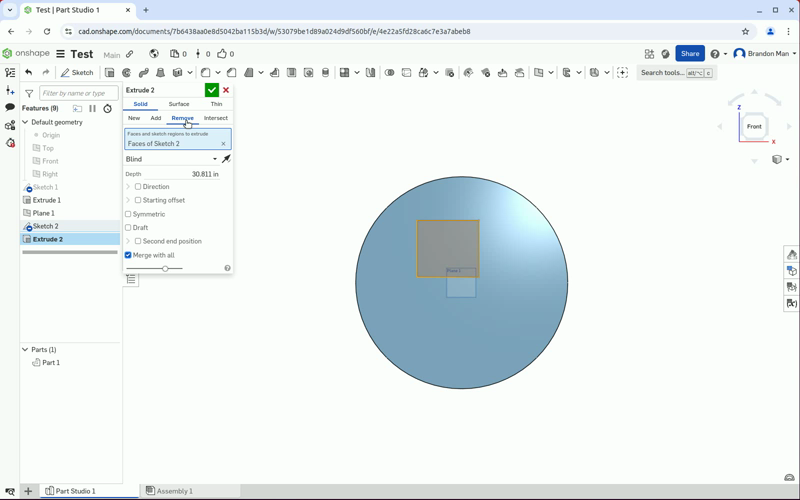
key(enter)
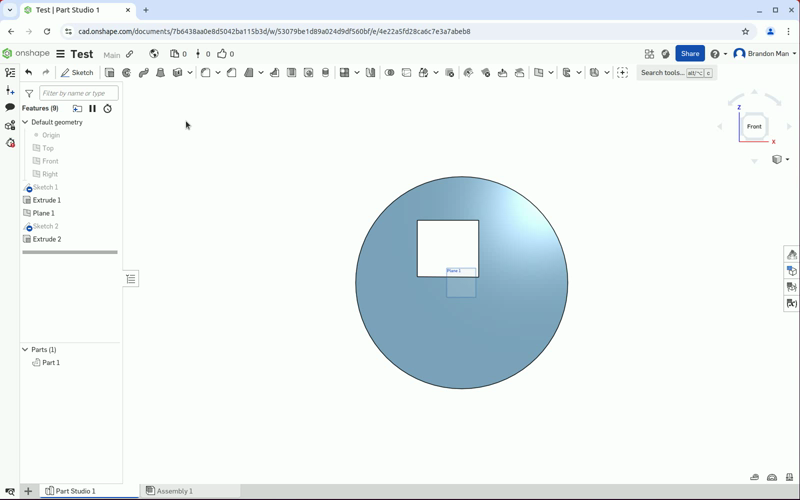
key(shift+h)
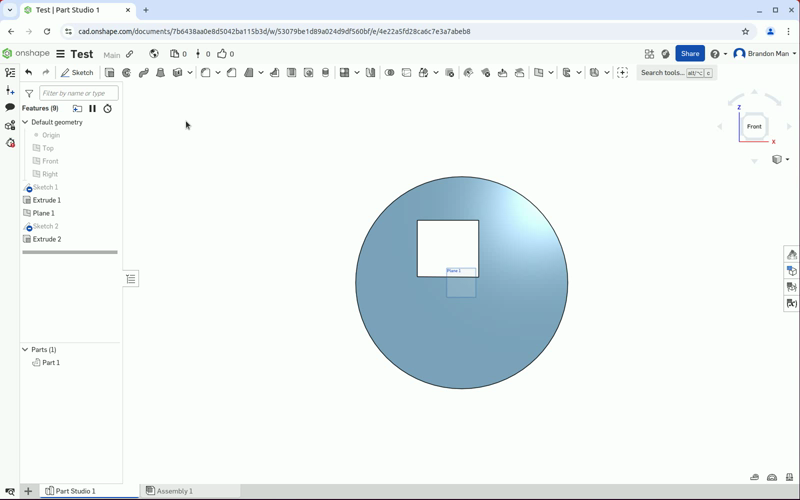
key(shift+h)
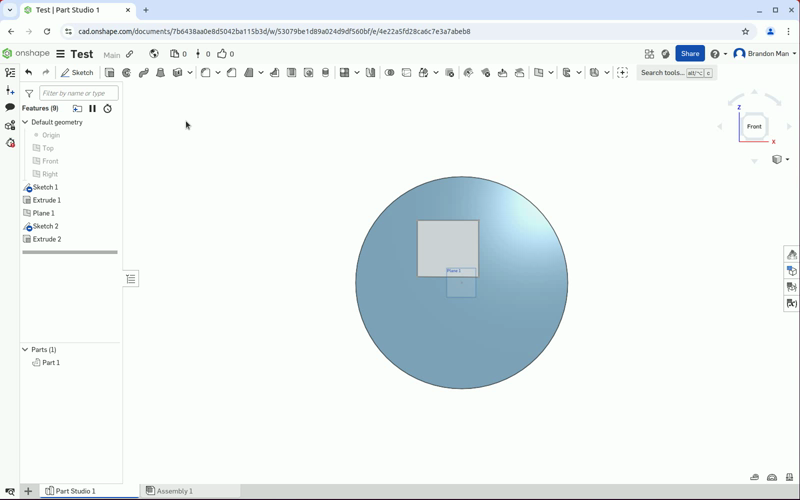
key(shift+7)
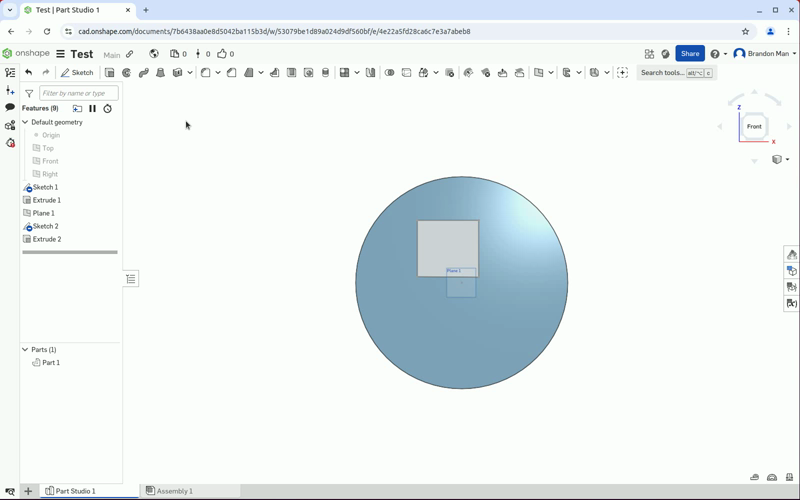
key(left, 2)
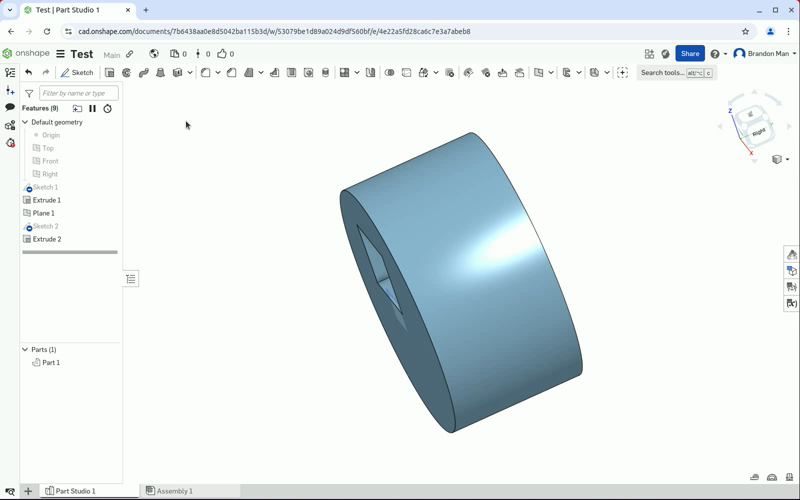
key(down, 2)
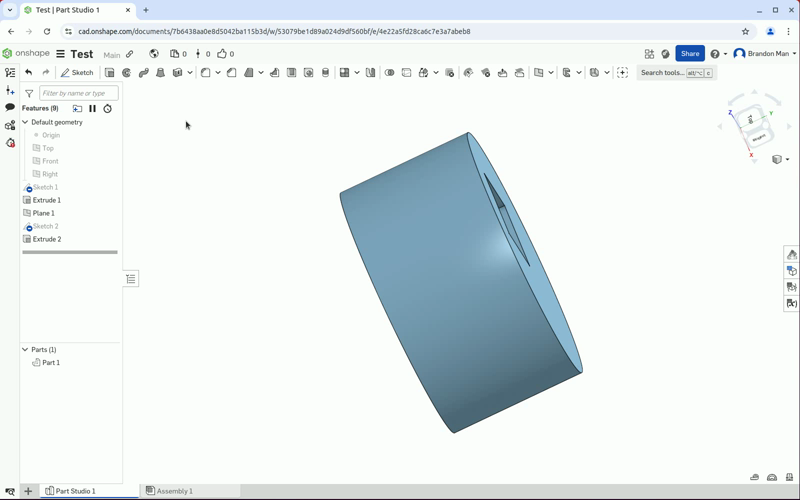
key(up, 2)
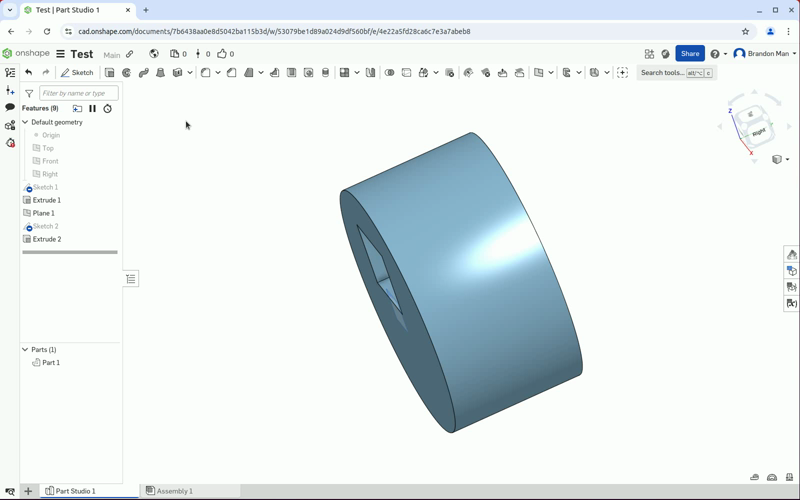
key(right, 2)
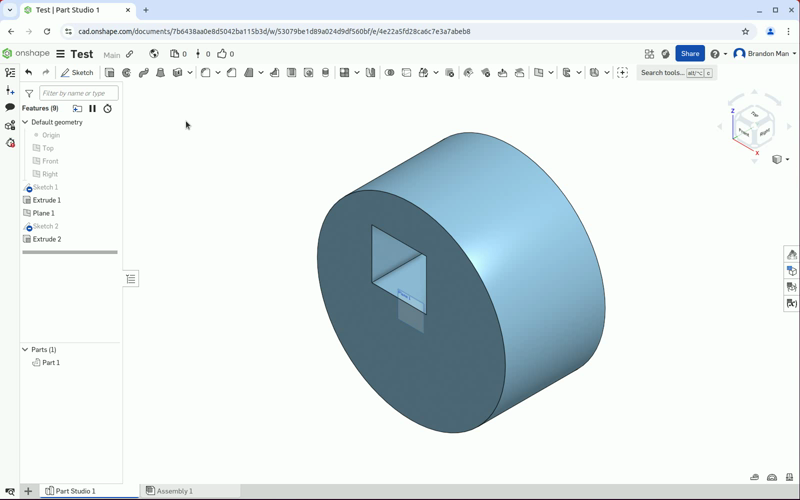
mouse_move(73, 189)
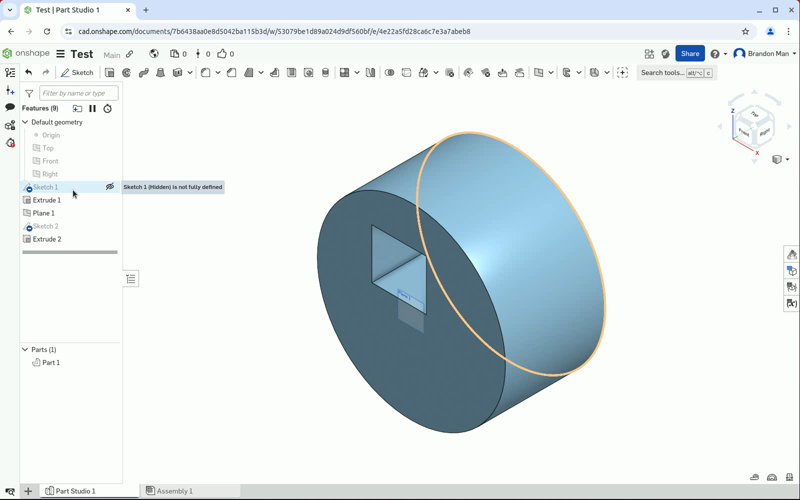
click(73, 189)